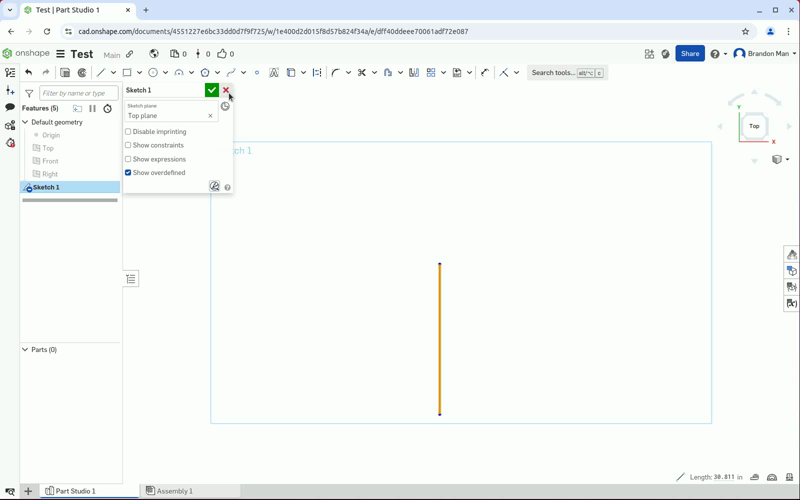
key(shift+h)
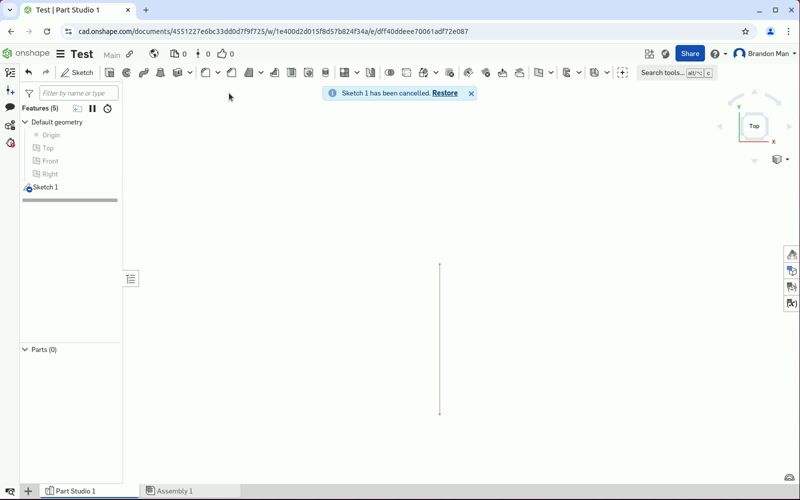
key(shift+s)
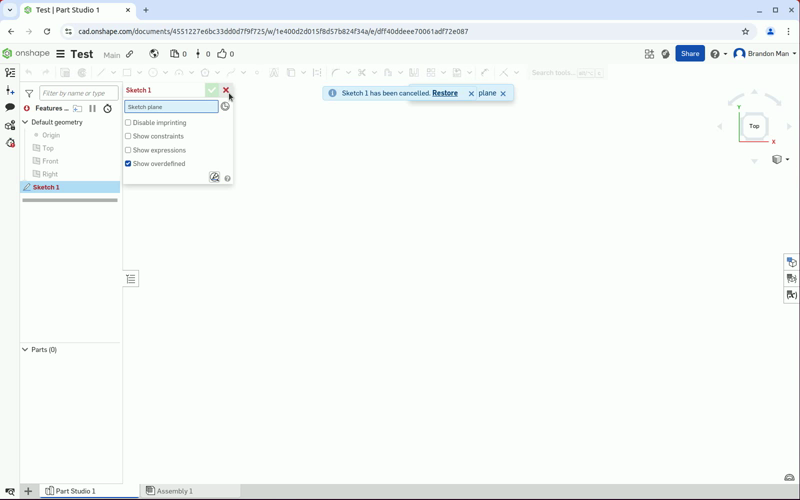
mouse_move(73, 150)
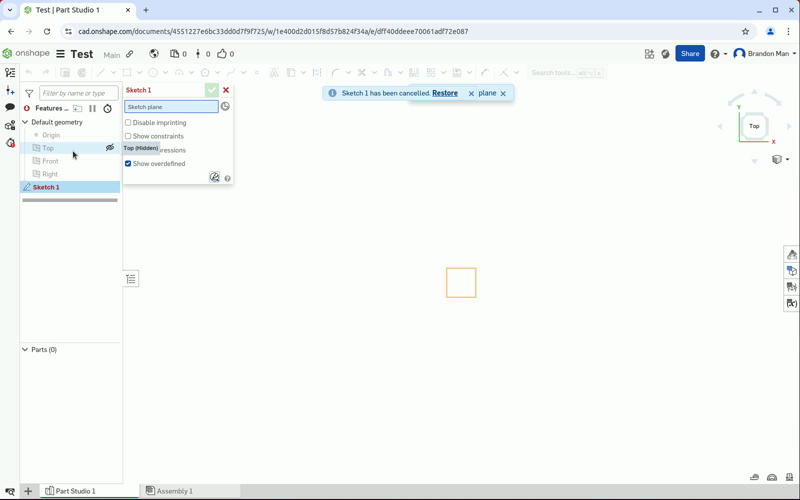
click(73, 150)
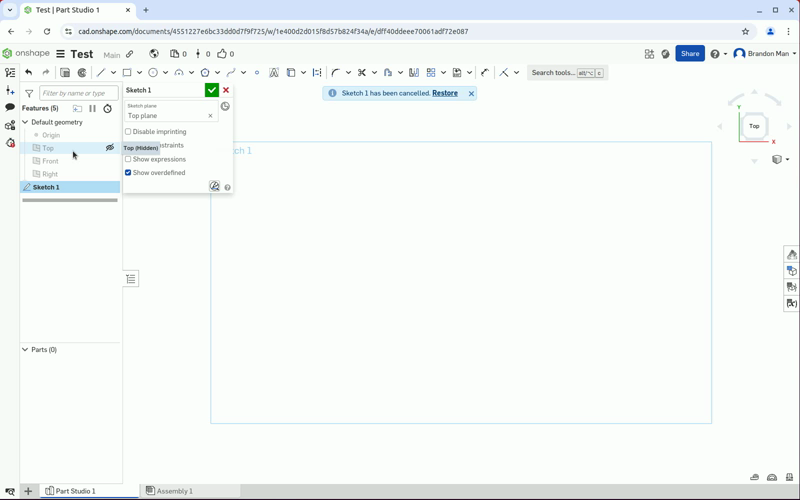
mouse_move(73, 352)
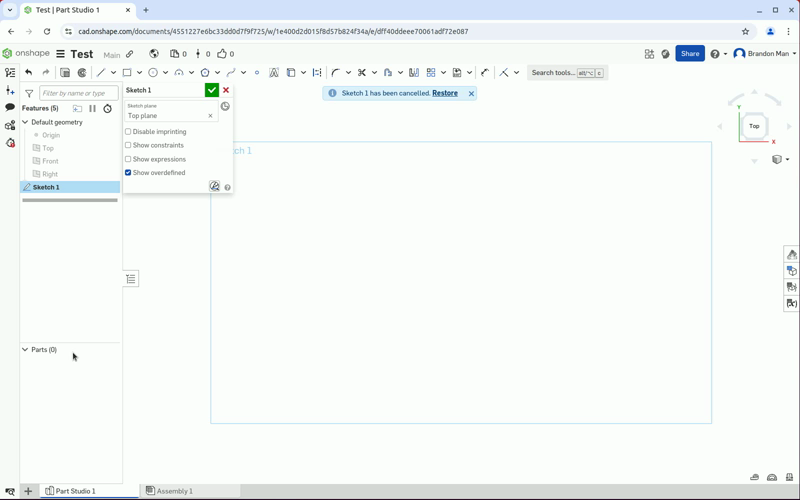
key(y)
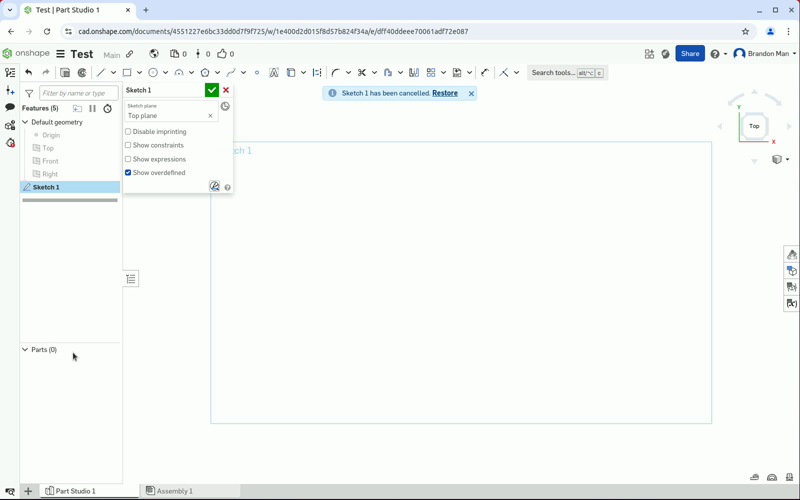
key(l)
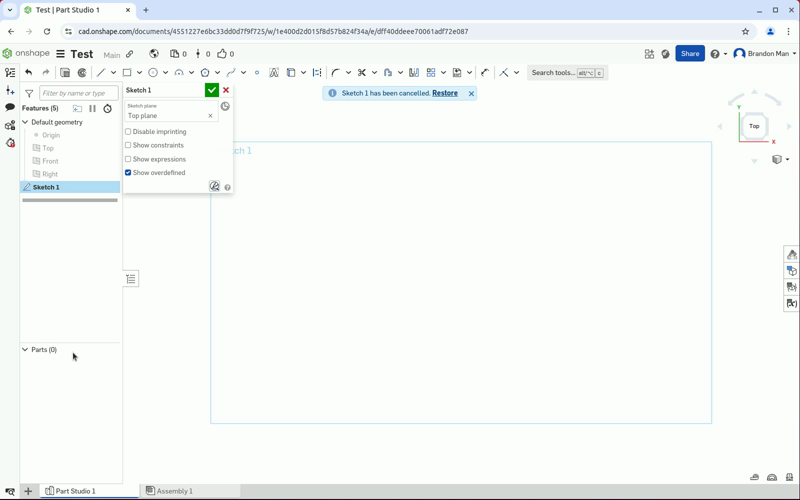
key_down(shift)
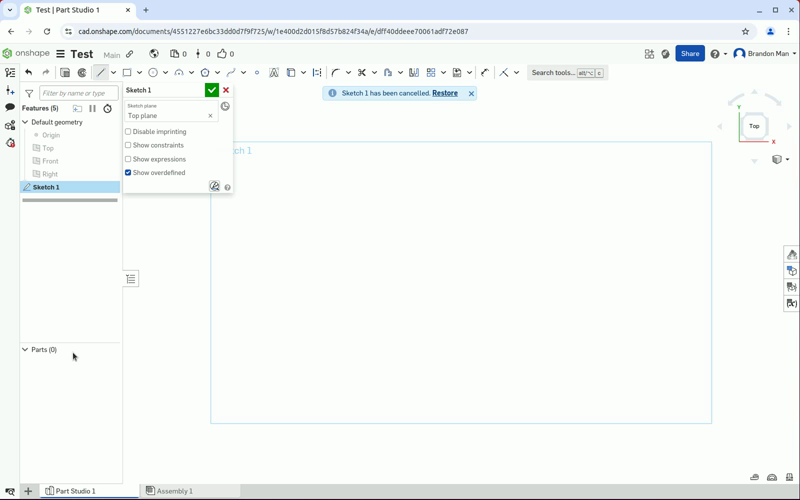
mouse_move(423, 320)
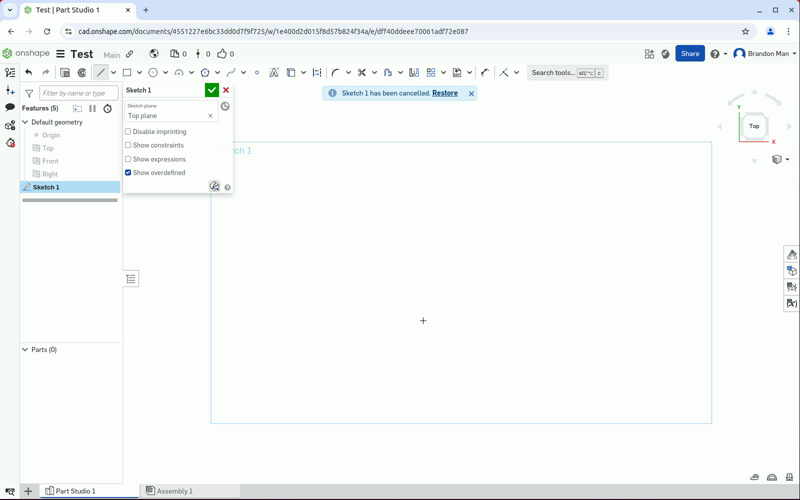
click(423, 320)
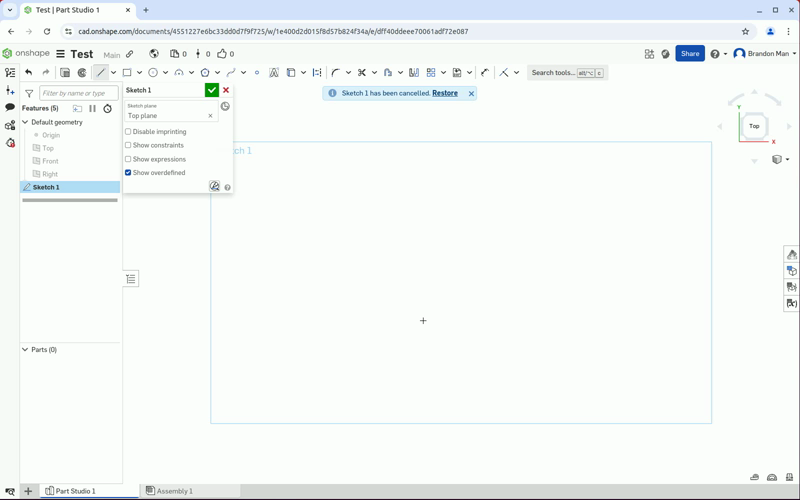
key_up(shift)
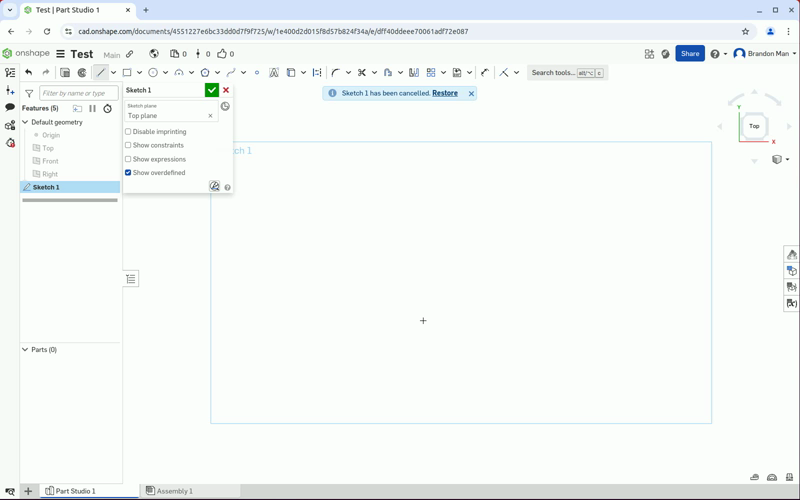
key_down(shift)
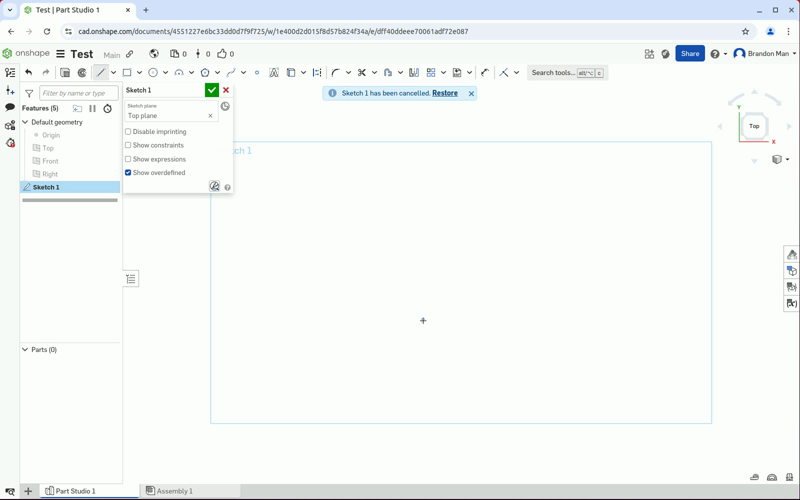
mouse_move(498, 320)
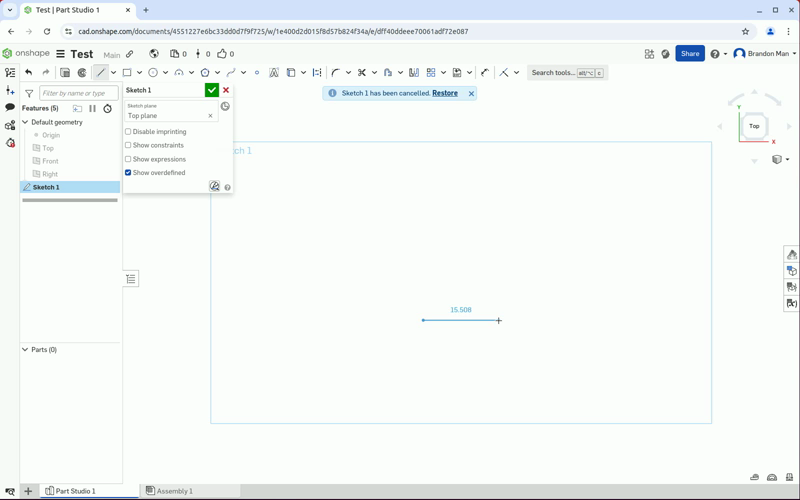
click(498, 320)
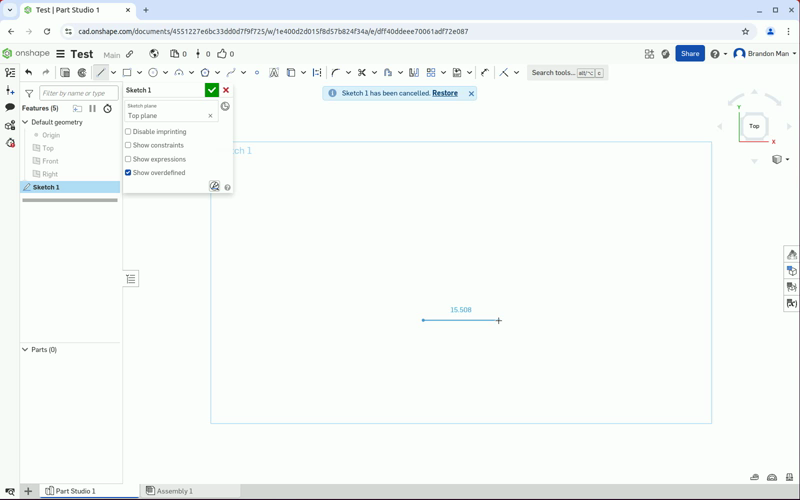
key_up(shift)
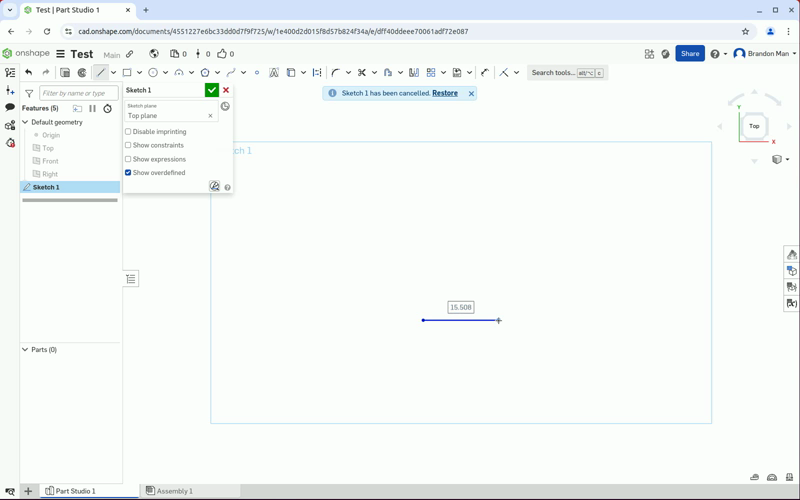
key_down(shift)
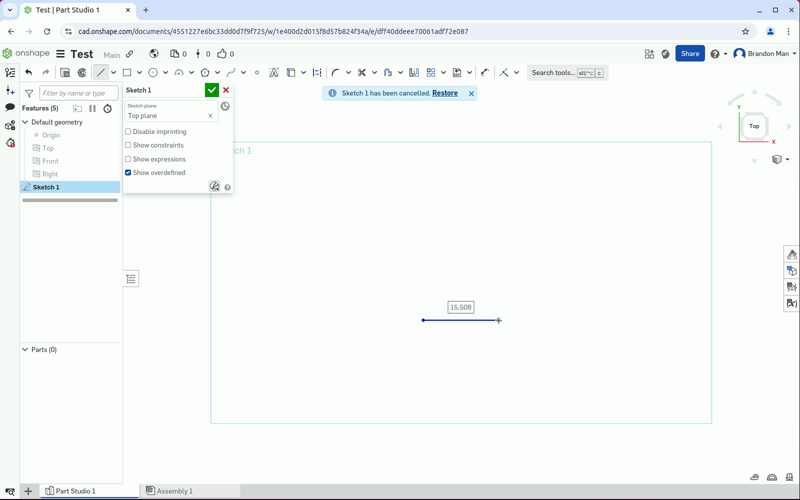
mouse_move(498, 245)
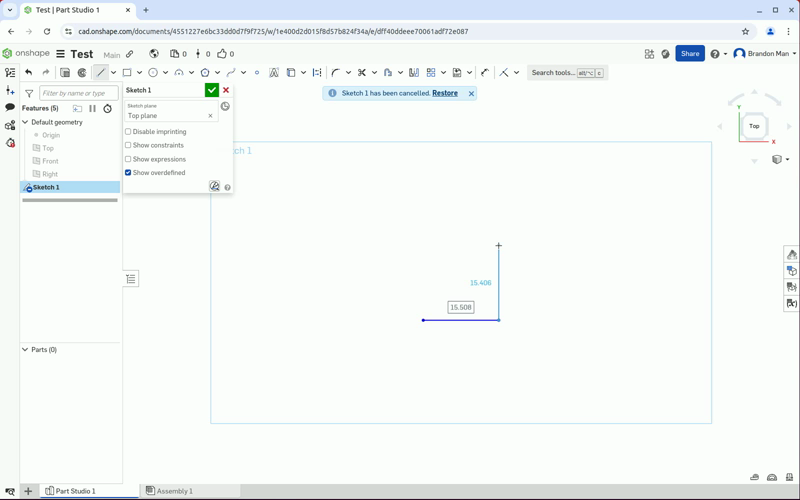
click(498, 245)
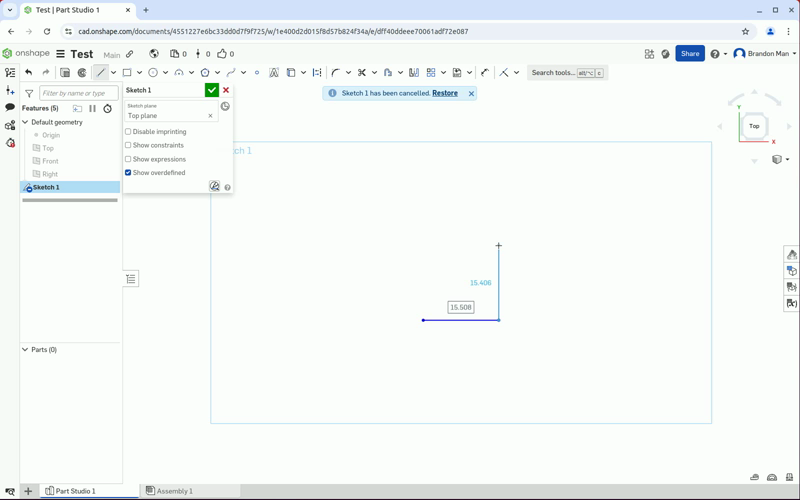
key_up(shift)
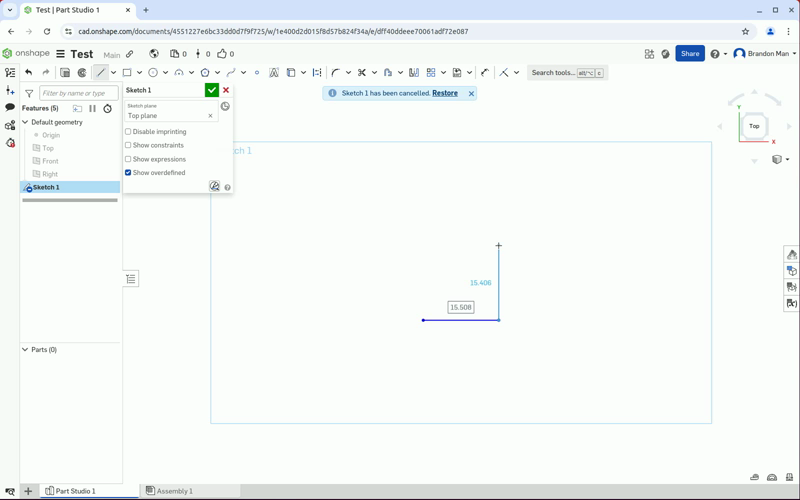
key_down(shift)
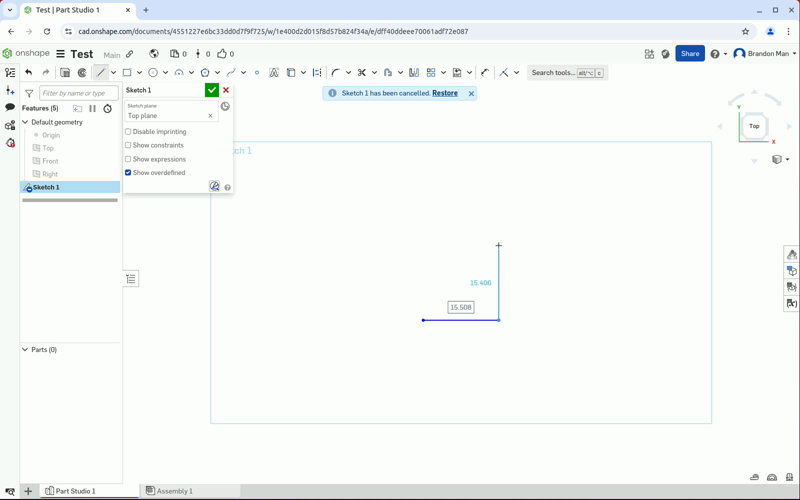
mouse_move(423, 245)
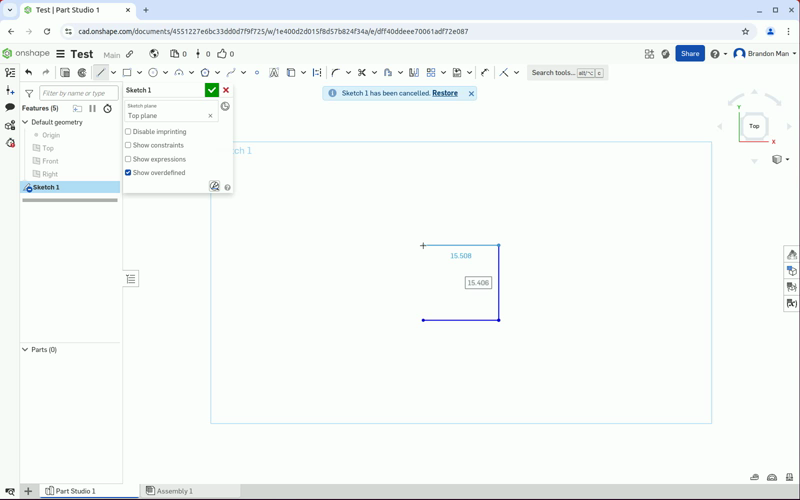
click(423, 245)
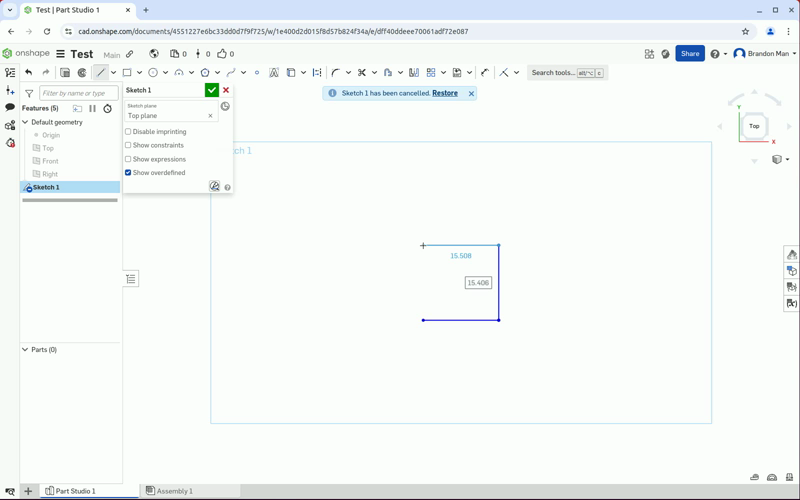
key_up(shift)
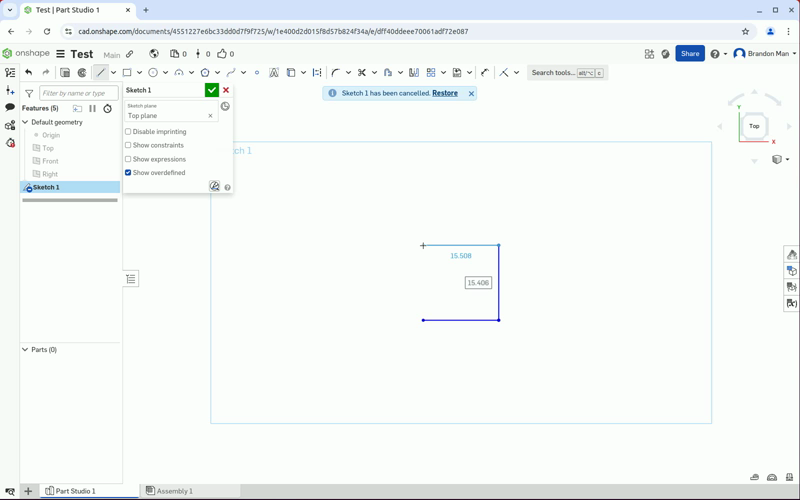
key_down(shift)
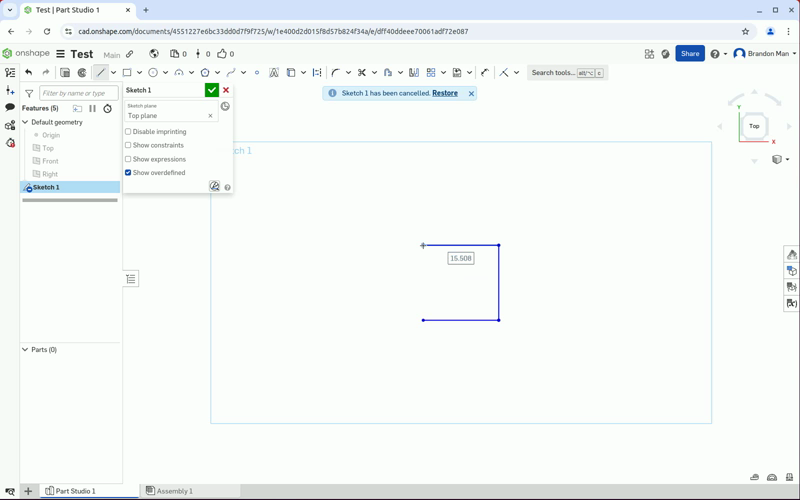
mouse_move(423, 320)
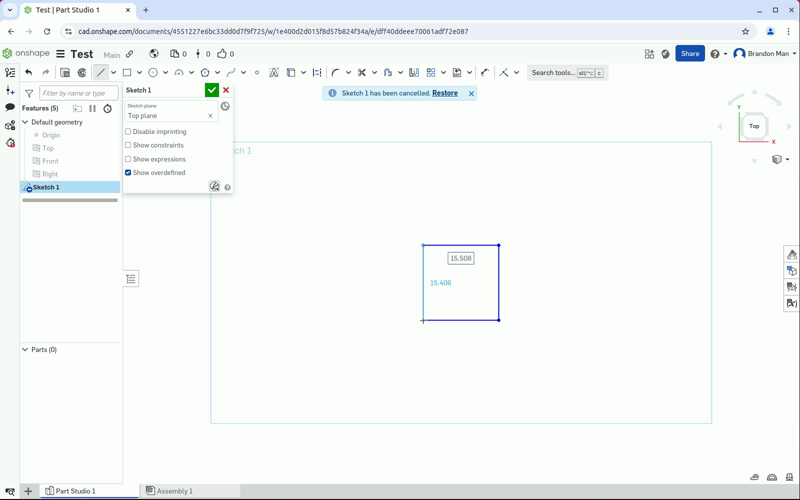
key_up(shift)
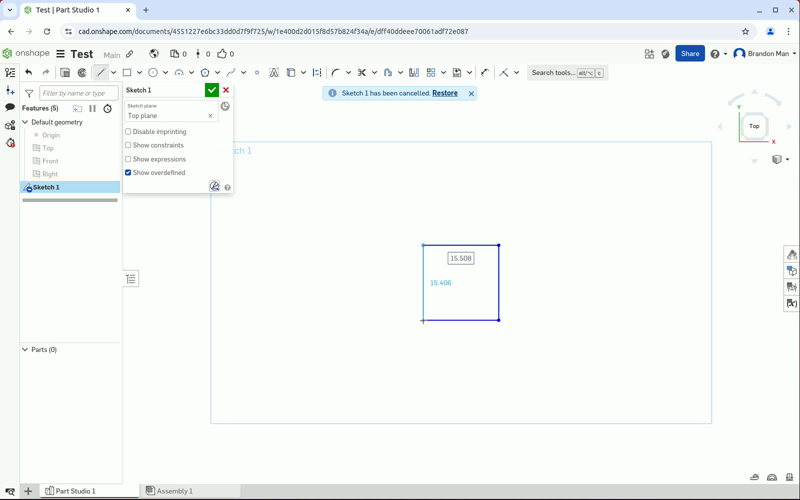
click(423, 320)
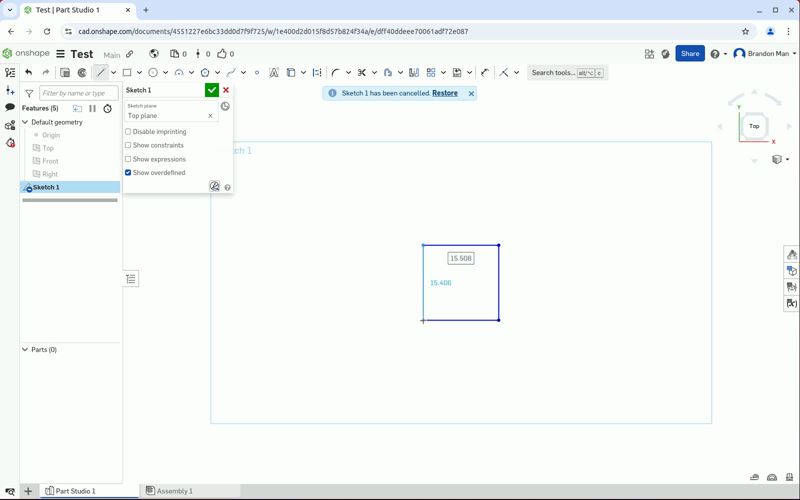
key(esc)
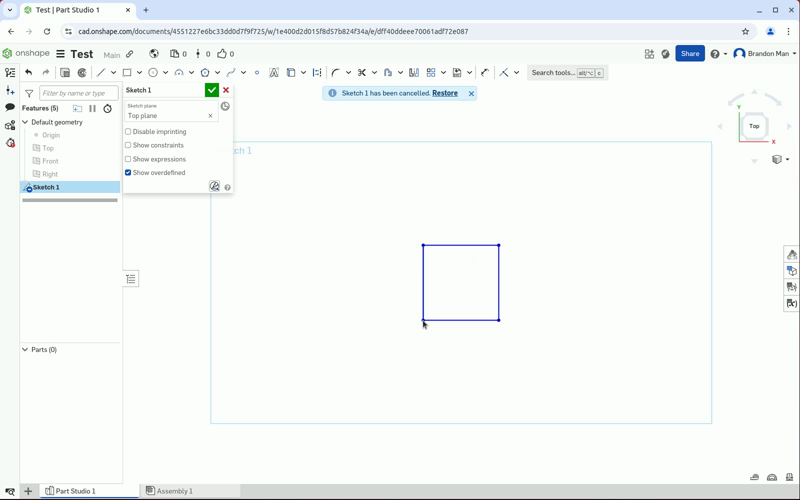
mouse_move(488, 252)
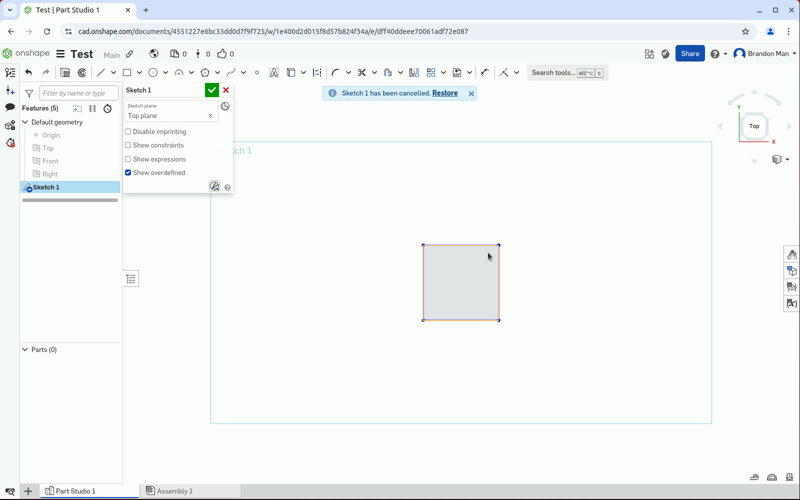
click(488, 252)
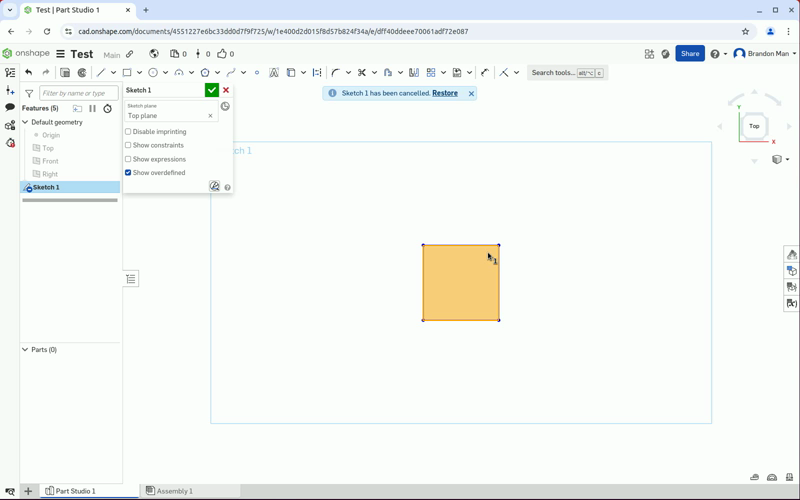
mouse_move(73, 352)
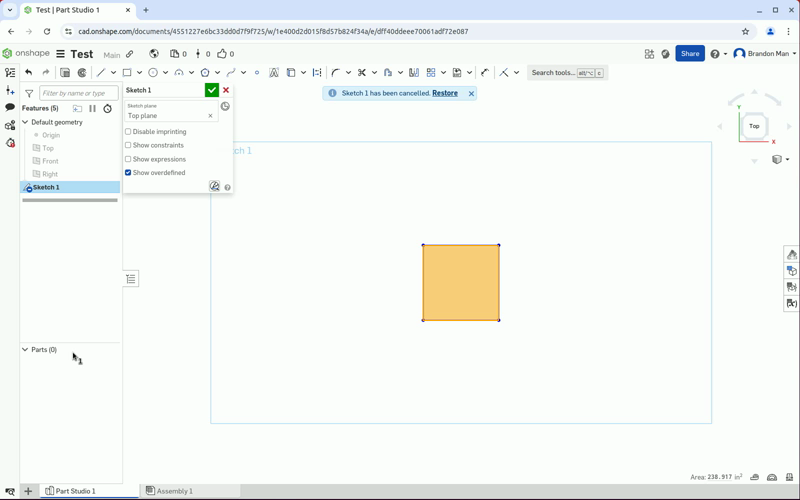
key(shift+y)
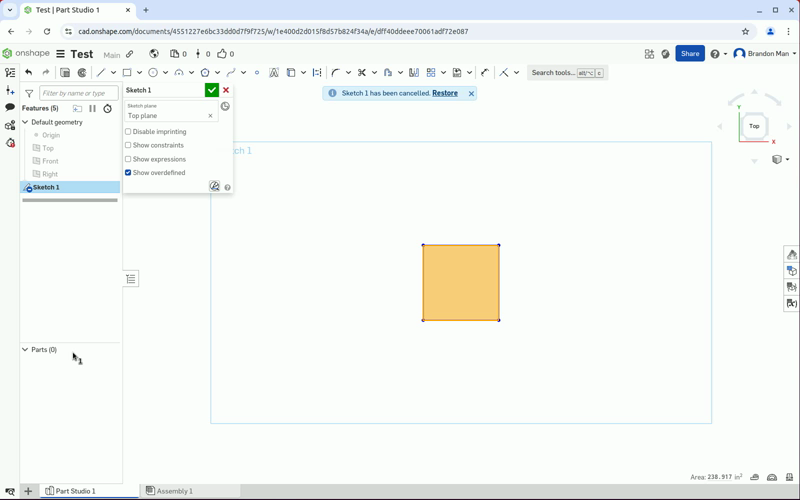
key(shift+e)
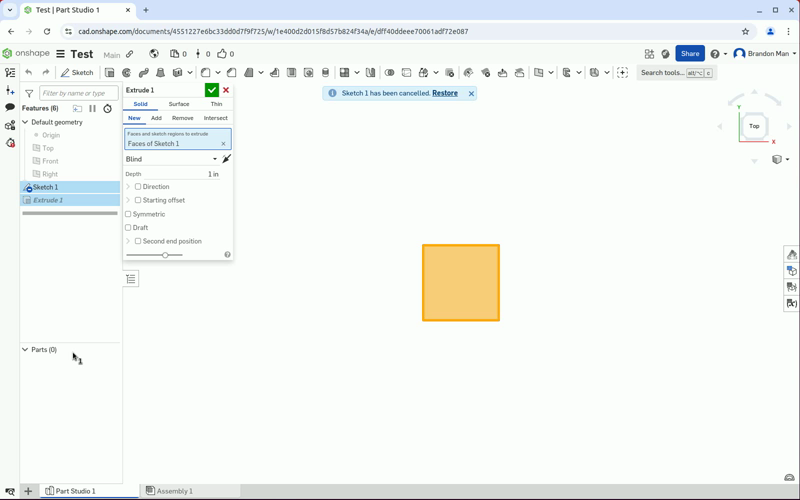
mouse_move(143, 106)
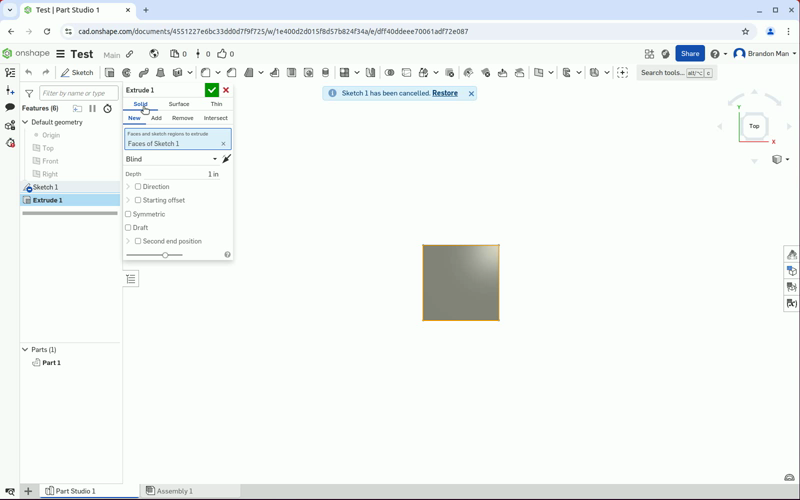
click(143, 106)
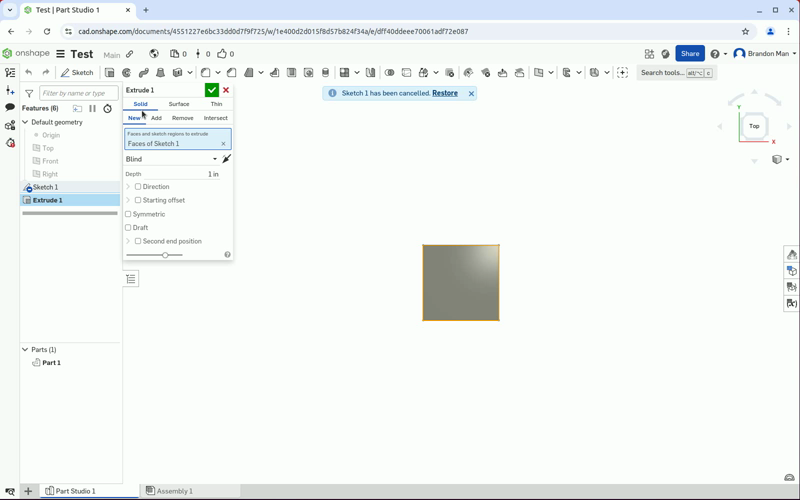
mouse_move(137, 120)
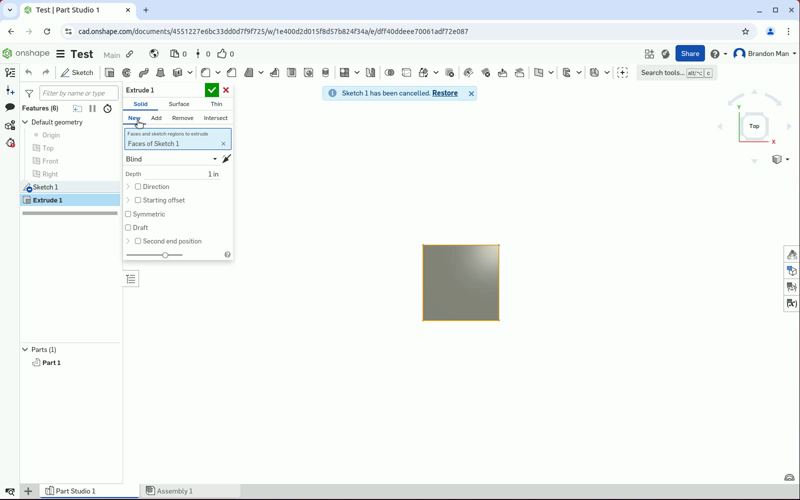
click(137, 120)
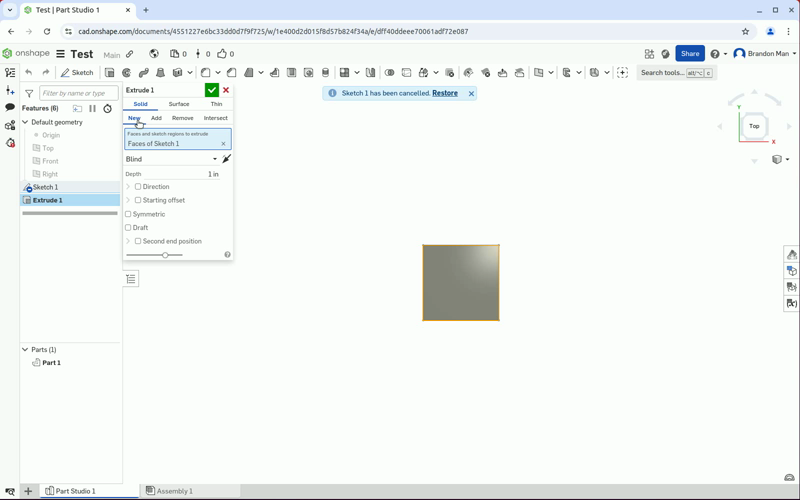
key(tab, 4)
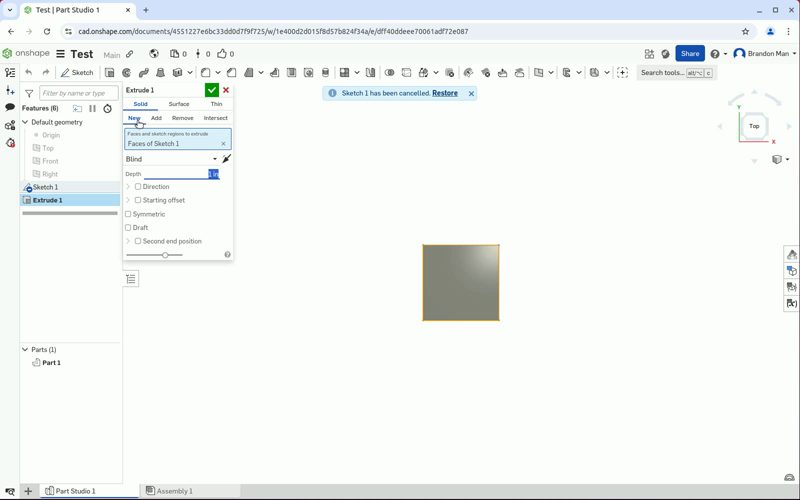
text(15.406)
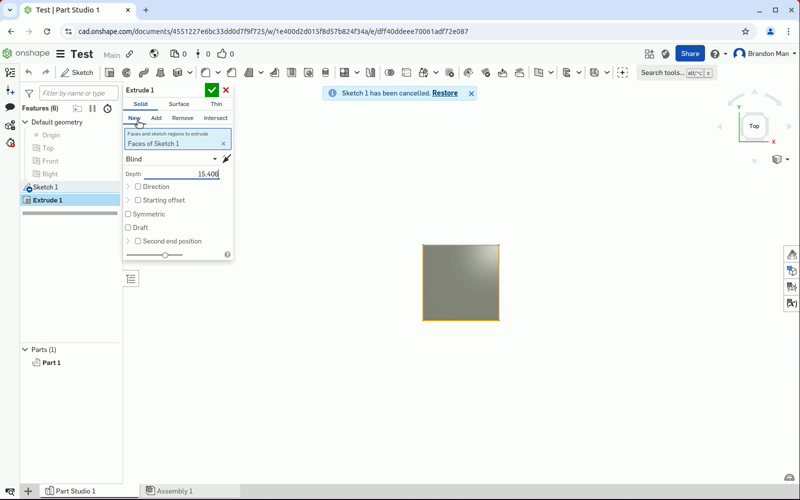
key(tab, 3)
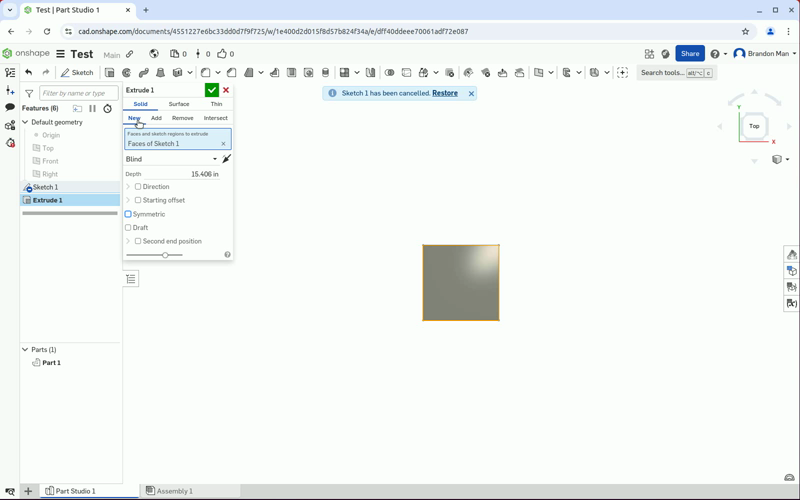
key(space)
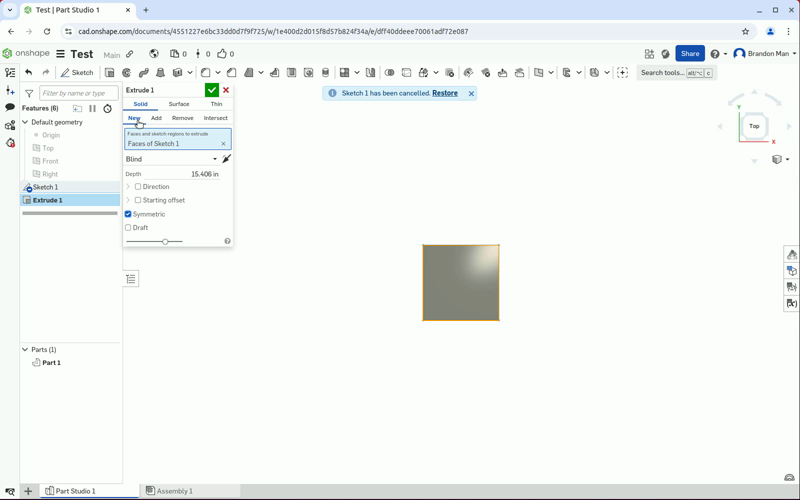
key(enter)
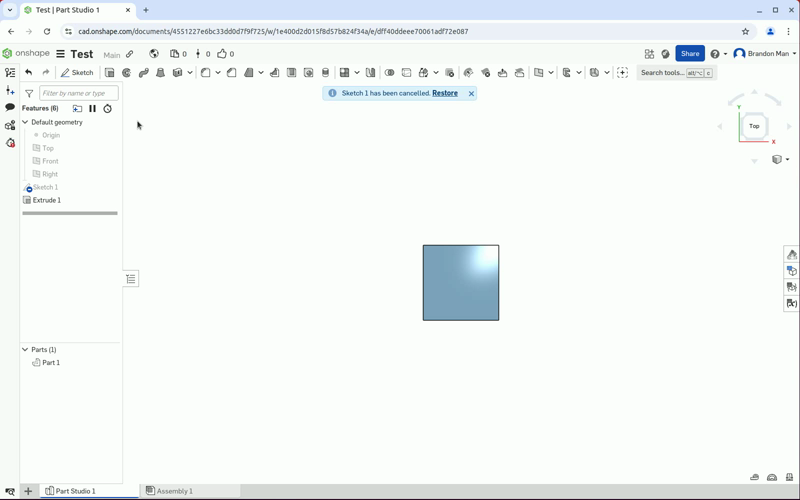
key(shift+h)
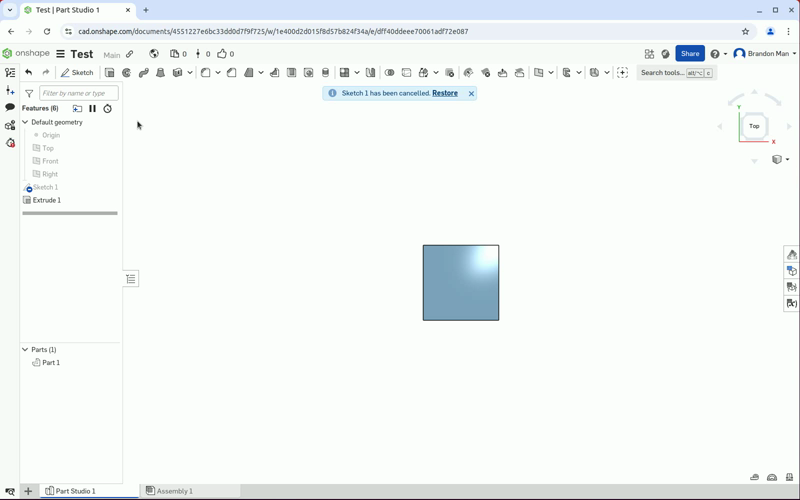
key(shift+h)
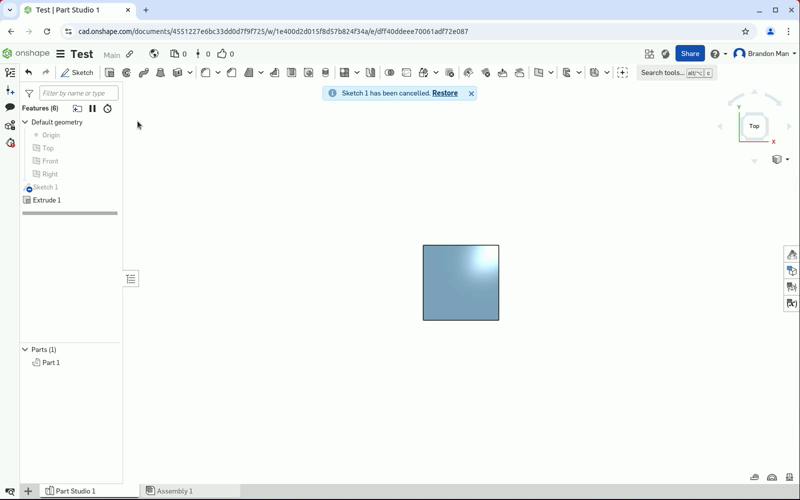
mouse_move(73, 189)
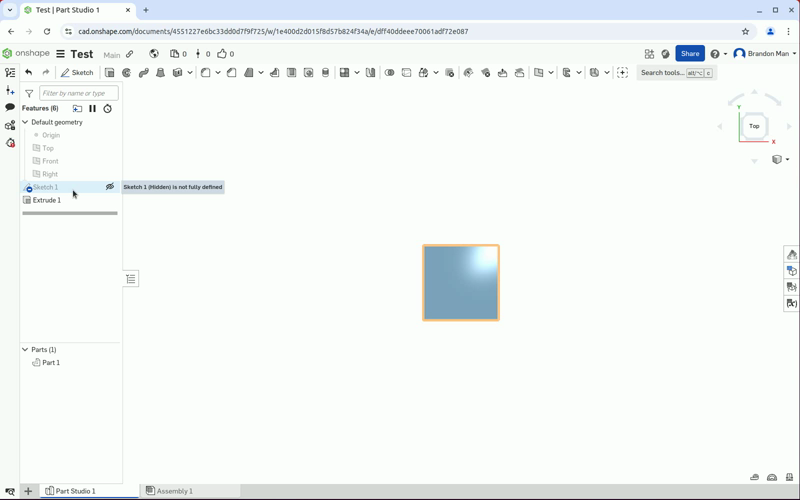
click(73, 189)
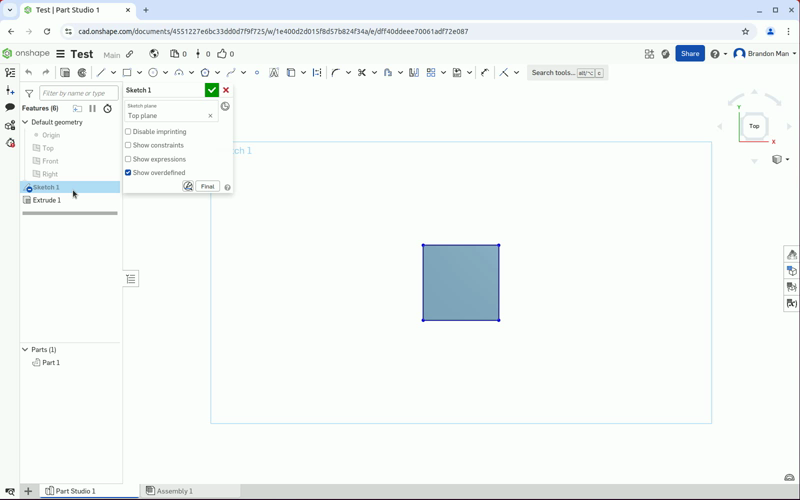
mouse_move(229, 92)
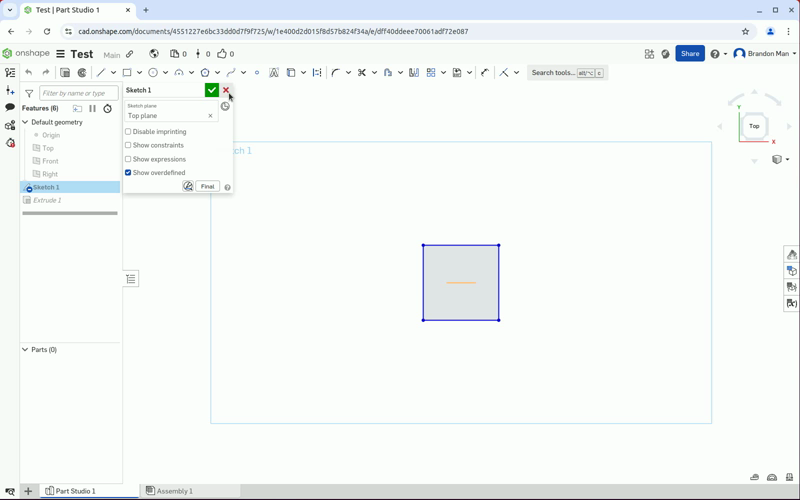
click(229, 92)
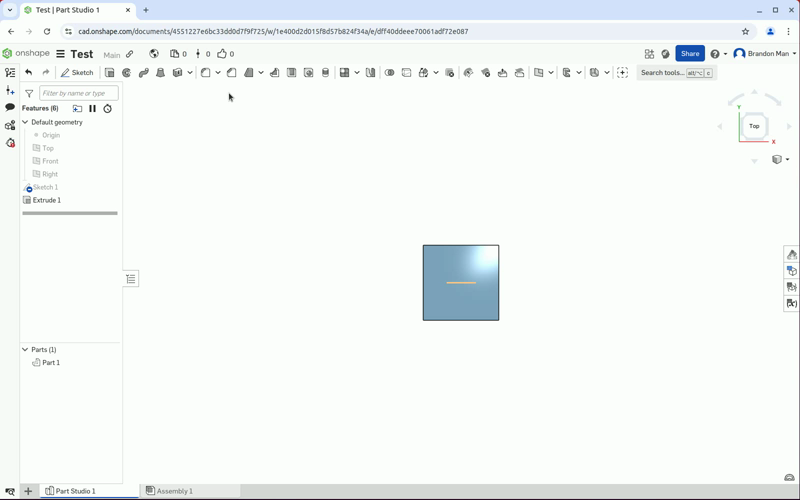
mouse_move(73, 352)
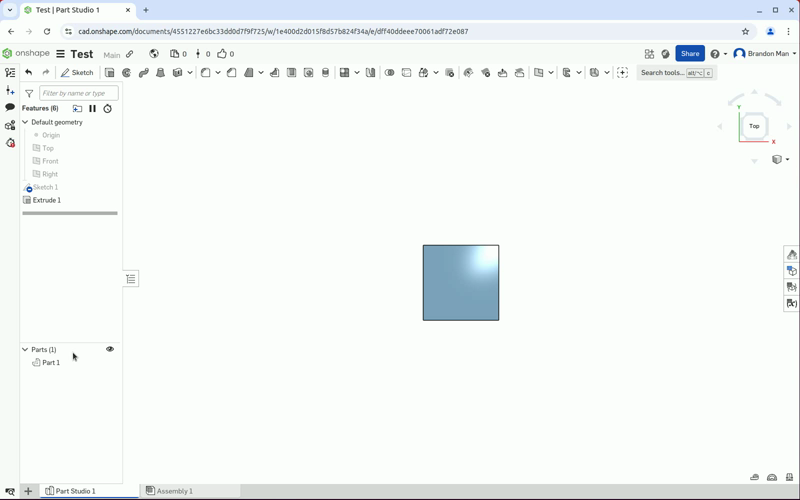
key(y)
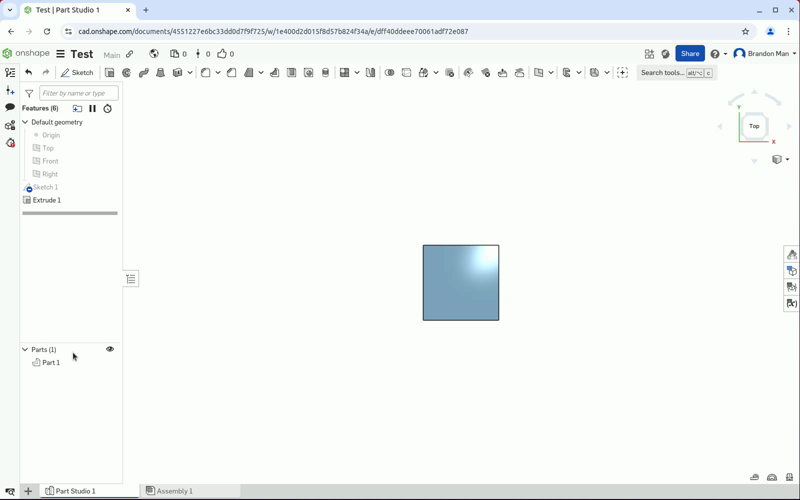
key(shift+p)
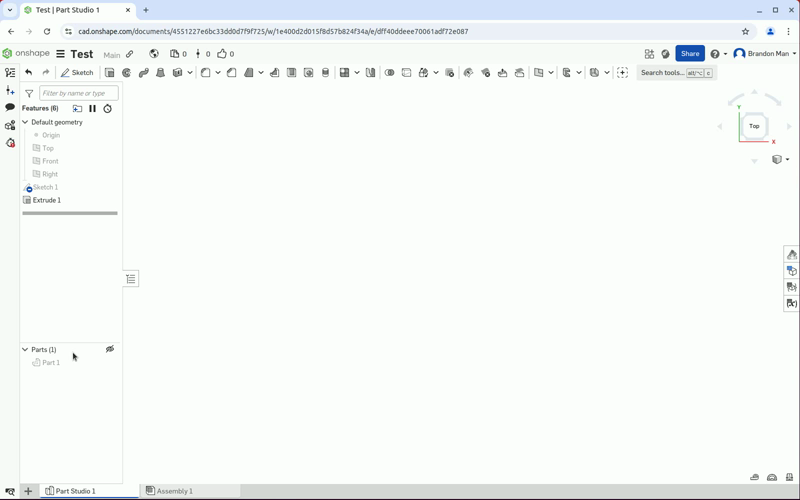
key(space)
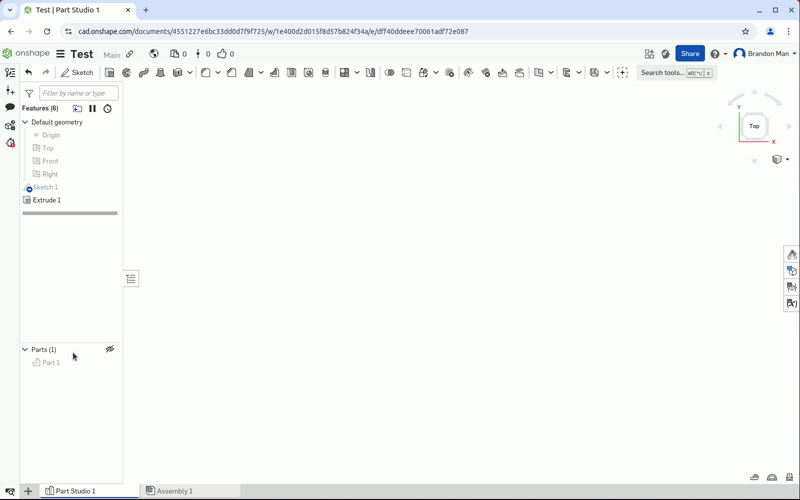
key_down(shift)
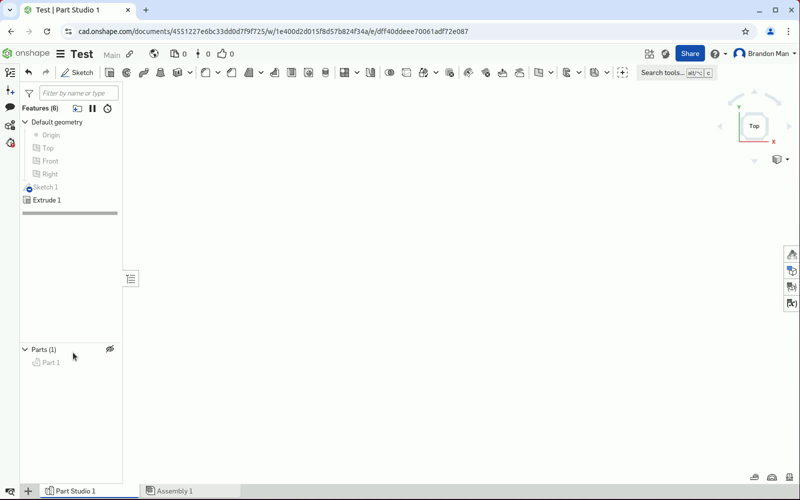
key(up)
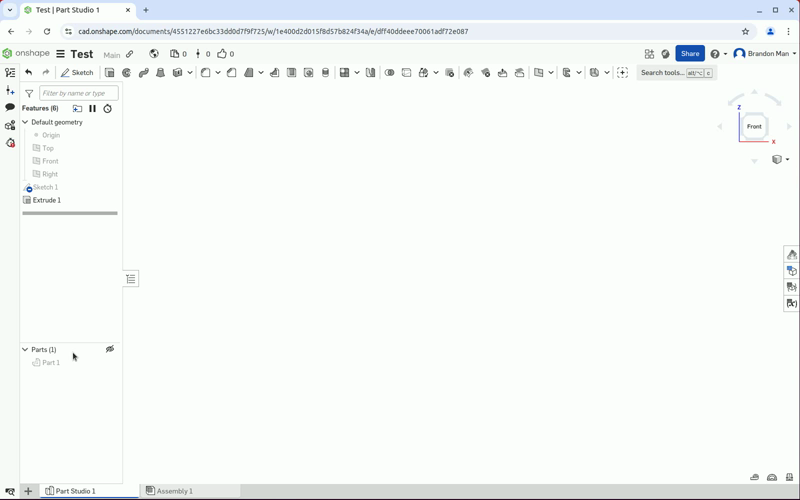
key_up(shift)
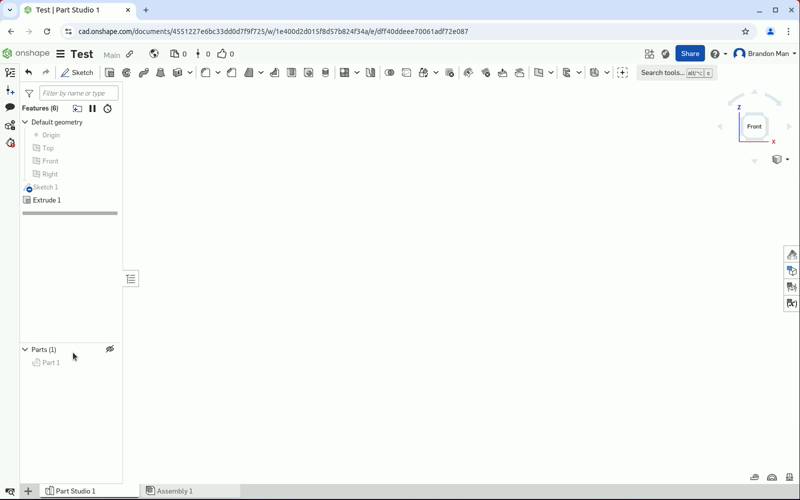
mouse_move(73, 352)
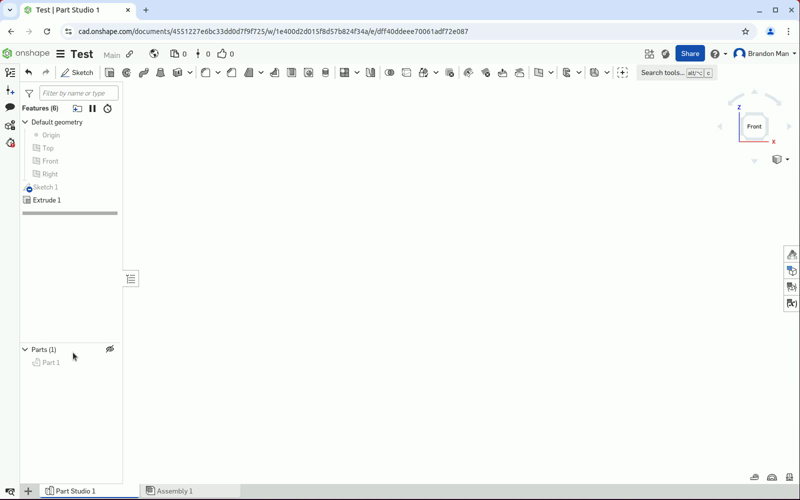
key(shift+y)
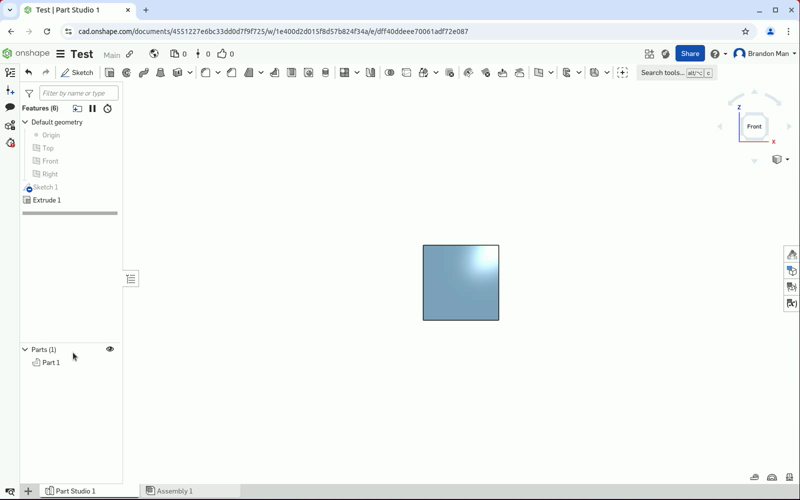
mouse_move(541, 75)
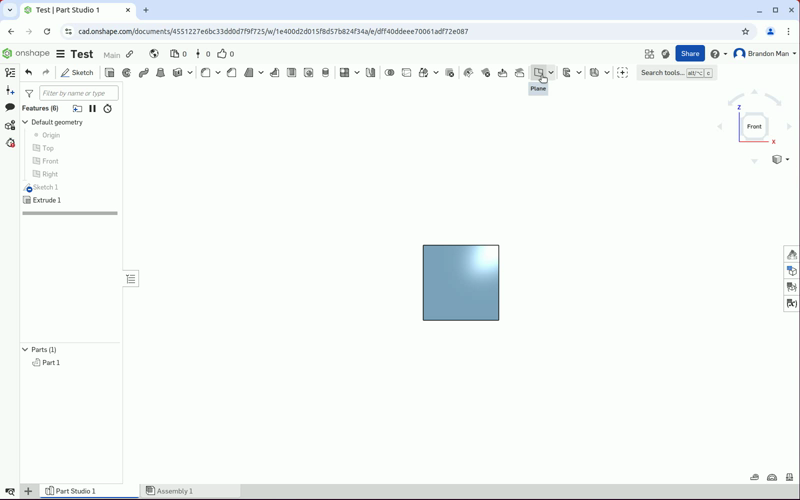
click(541, 75)
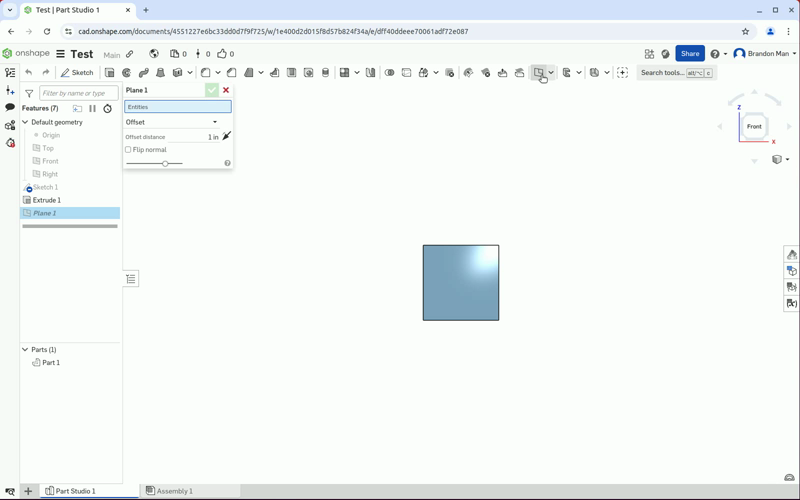
mouse_move(73, 163)
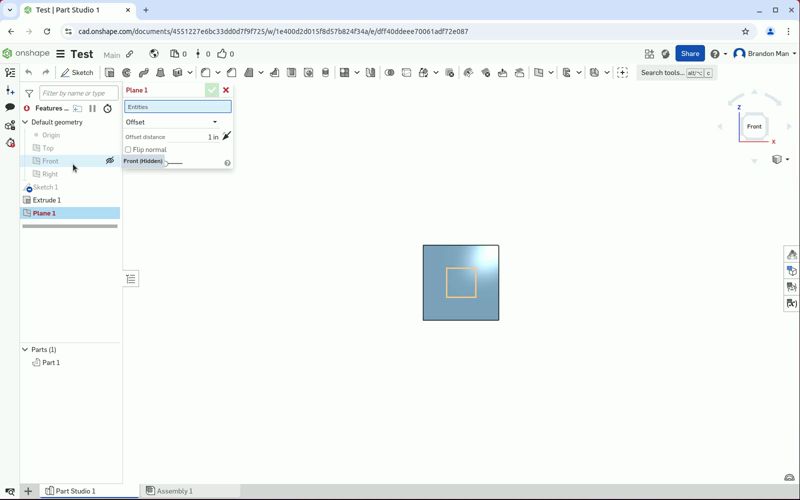
click(73, 163)
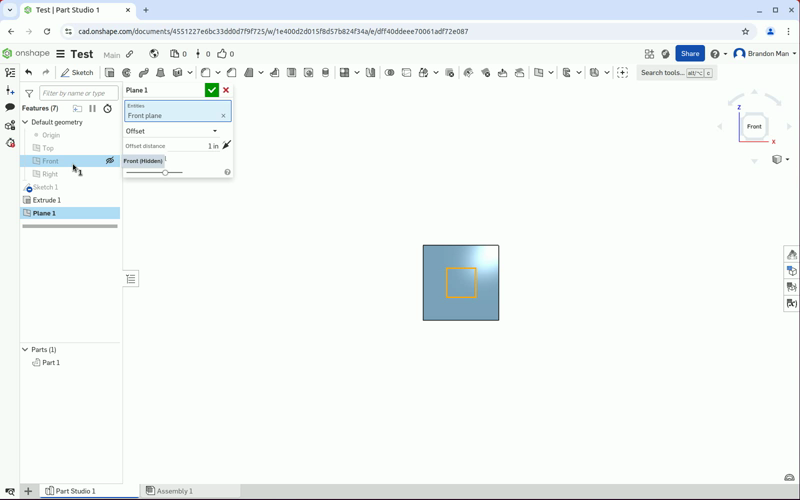
key(tab, 2)
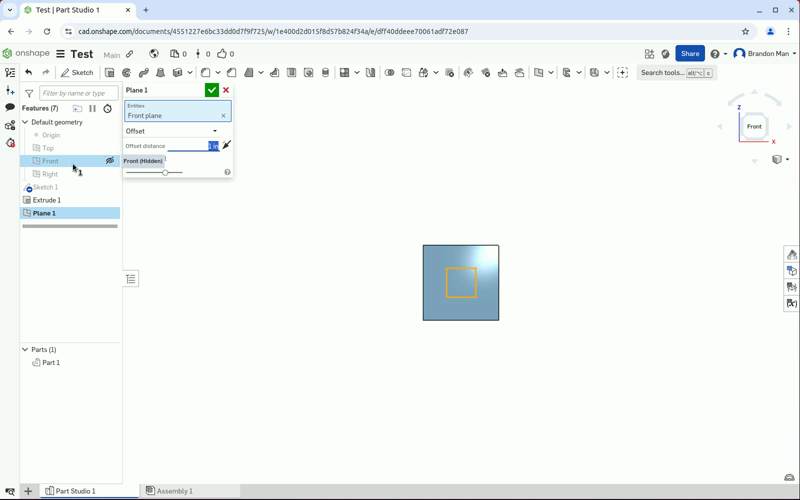
text(7.703)
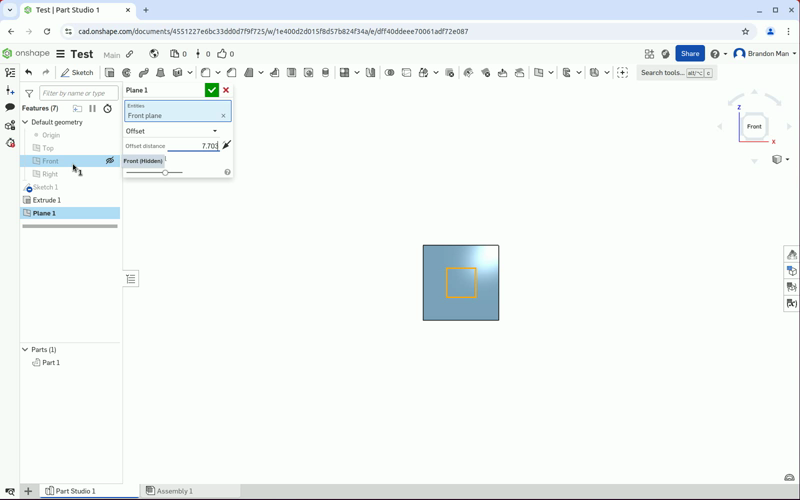
key(enter, 2)
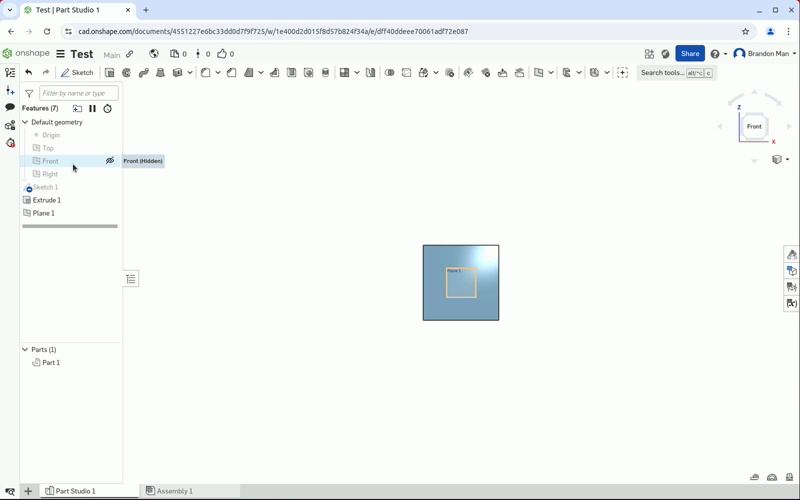
key(shift+s)
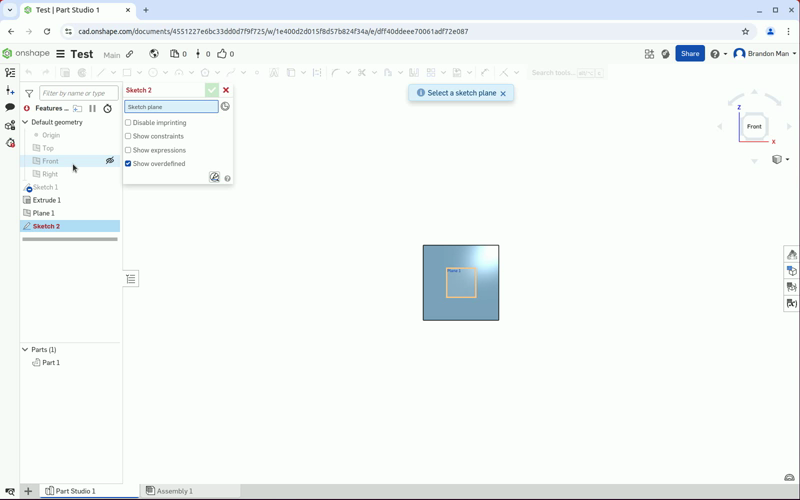
mouse_move(73, 215)
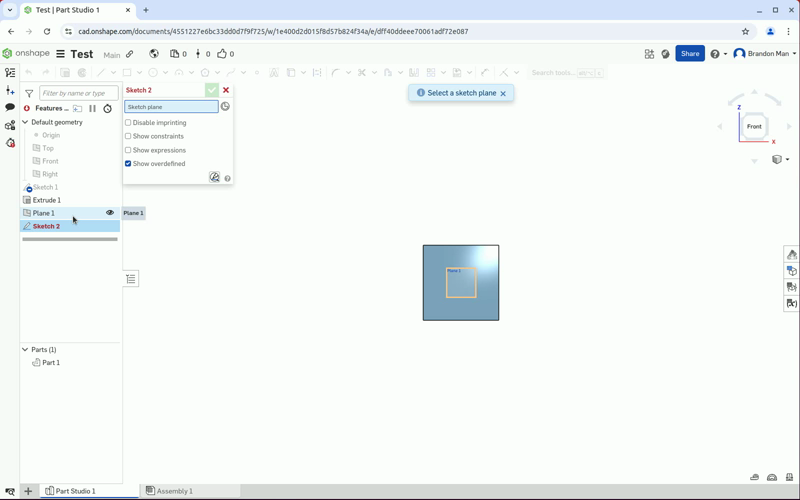
click(73, 215)
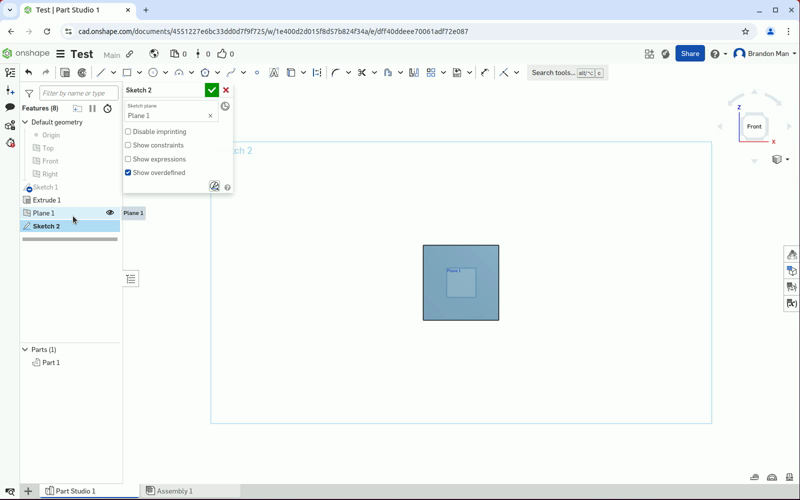
mouse_move(73, 352)
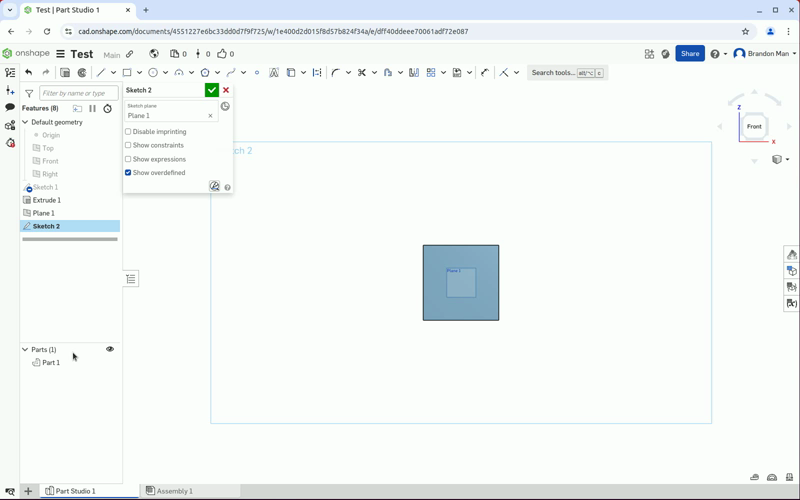
key(y)
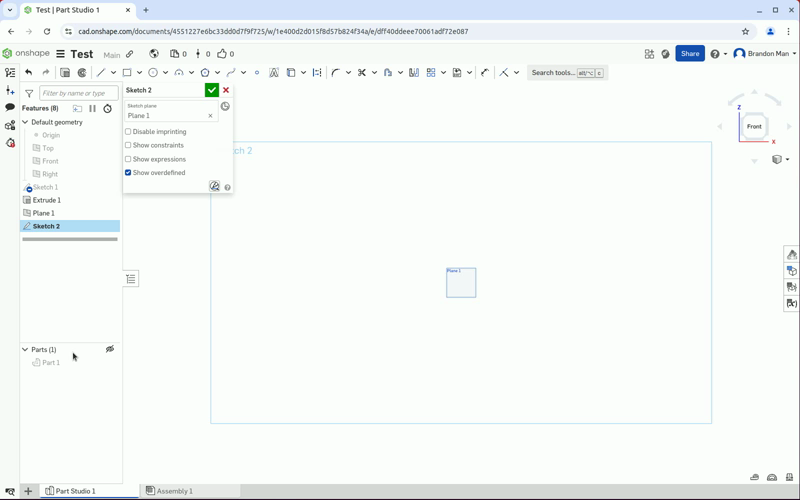
key(c)
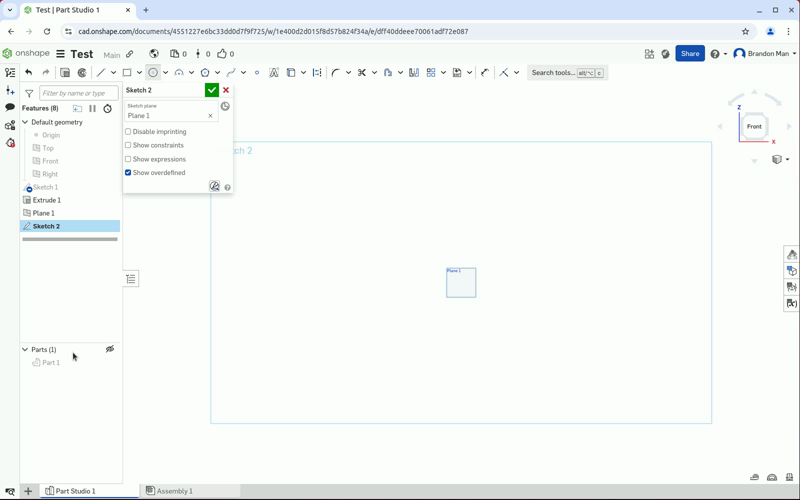
key_down(shift)
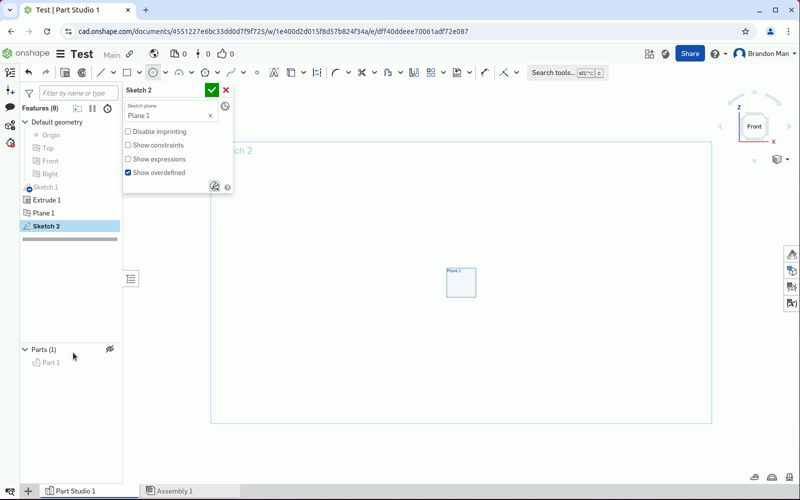
mouse_move(460, 282)
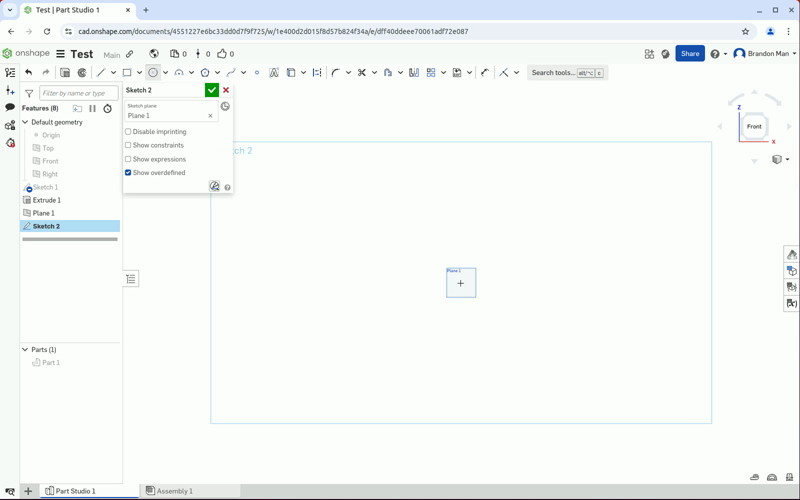
click(460, 282)
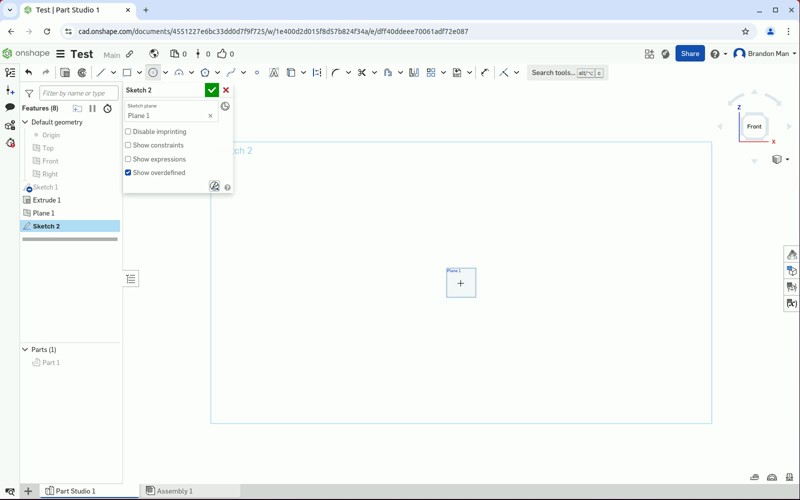
key_up(shift)
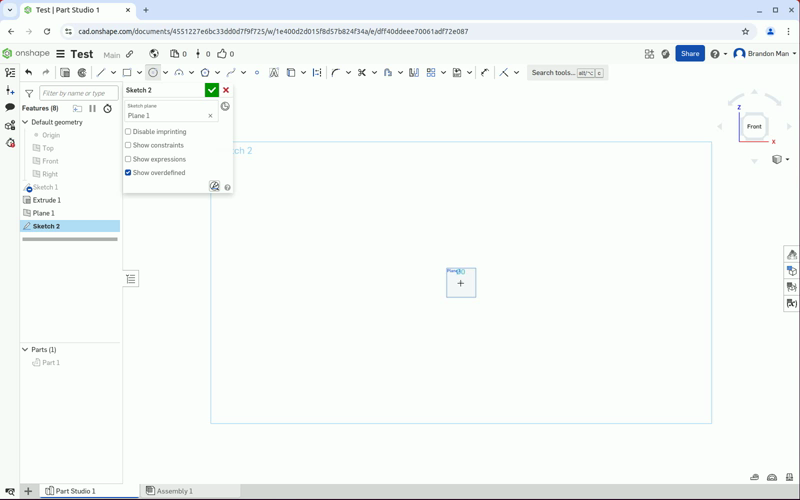
mouse_move(473, 282)
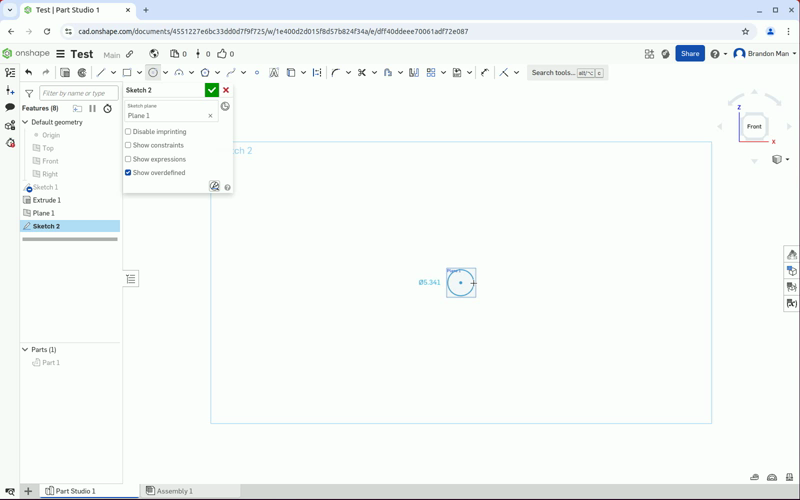
click(473, 282)
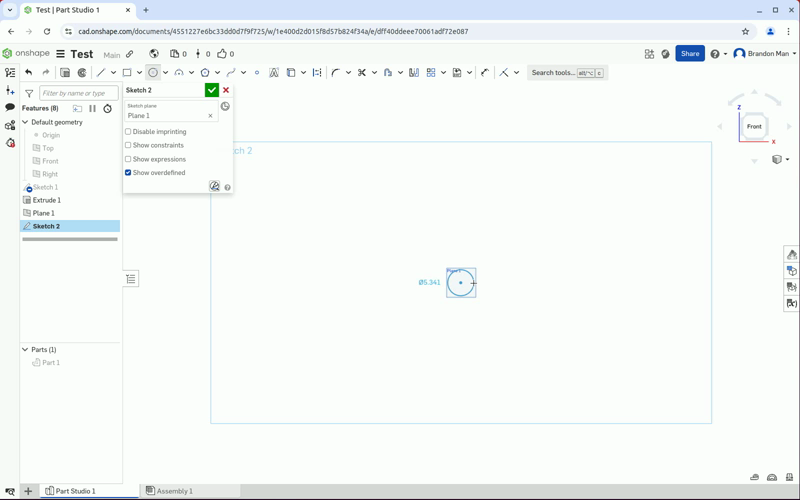
key(esc)
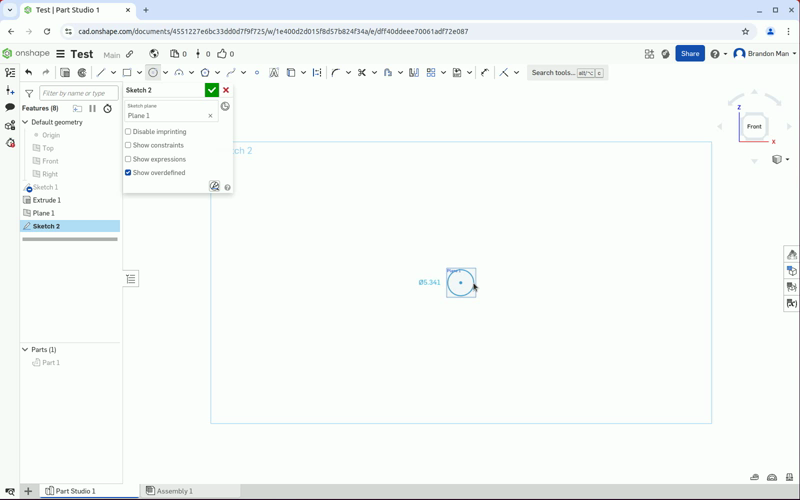
mouse_move(460, 288)
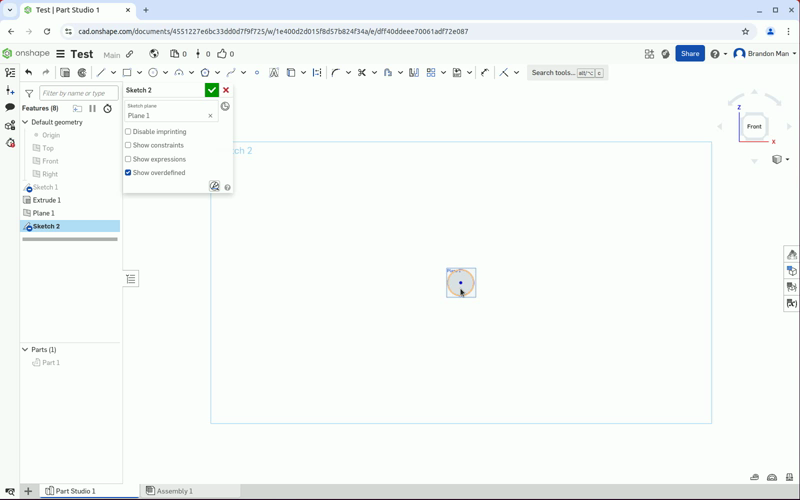
scroll(6)
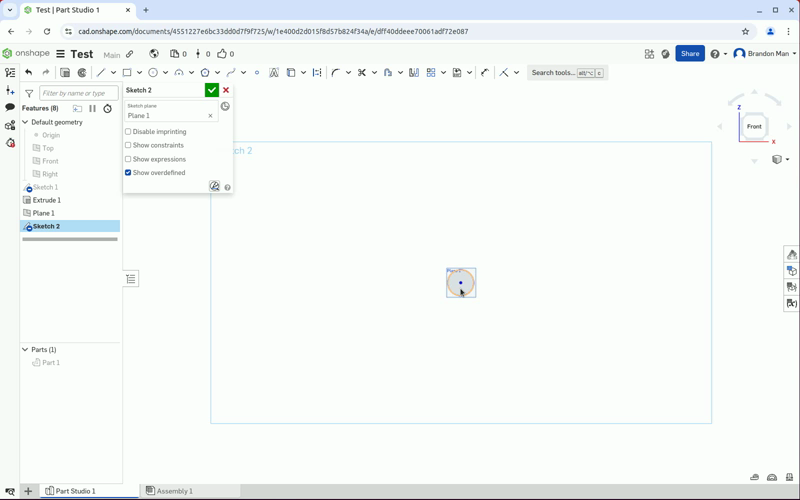
scroll(6)
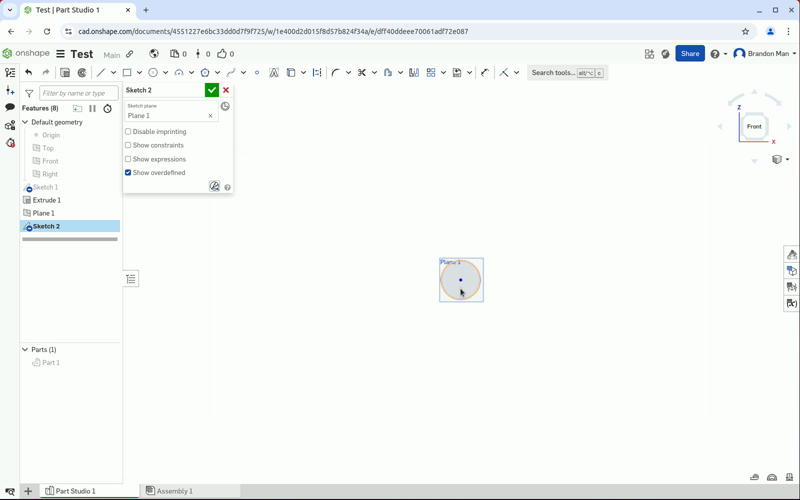
scroll(6)
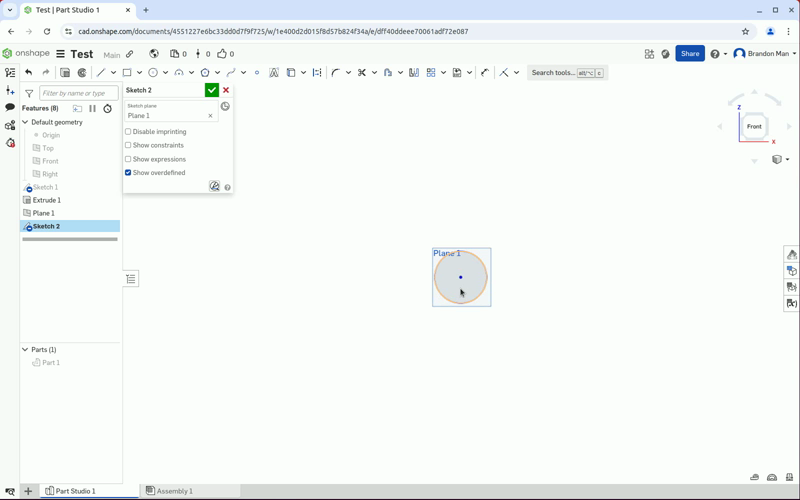
scroll(6)
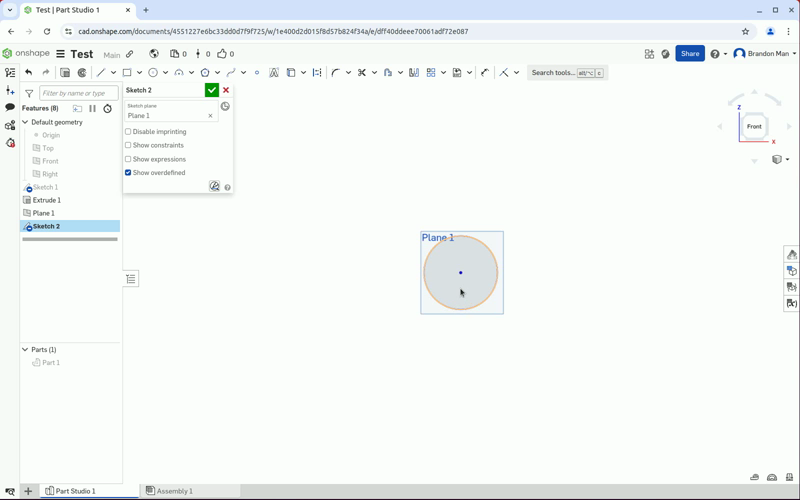
scroll(6)
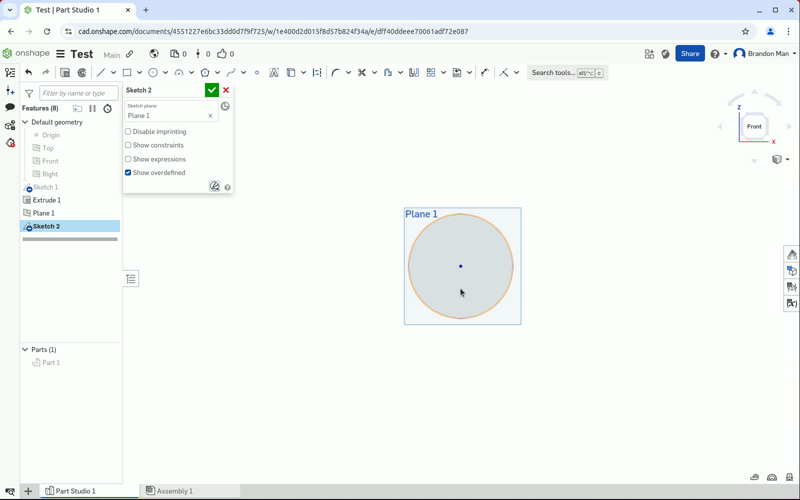
scroll(6)
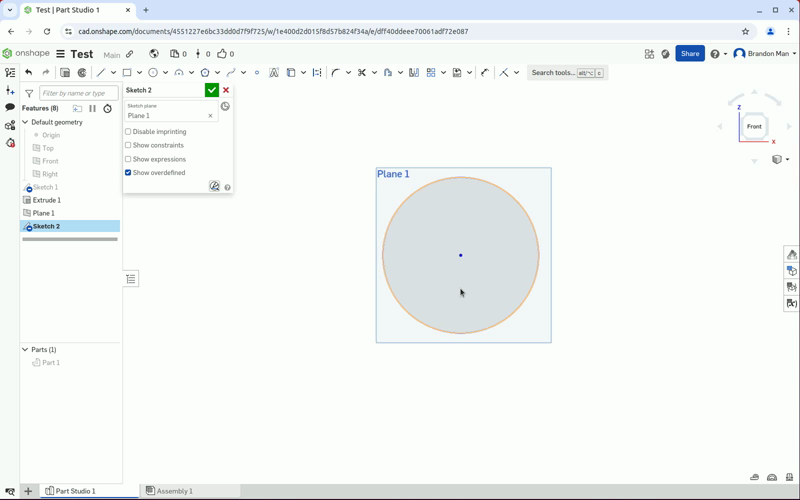
scroll(6)
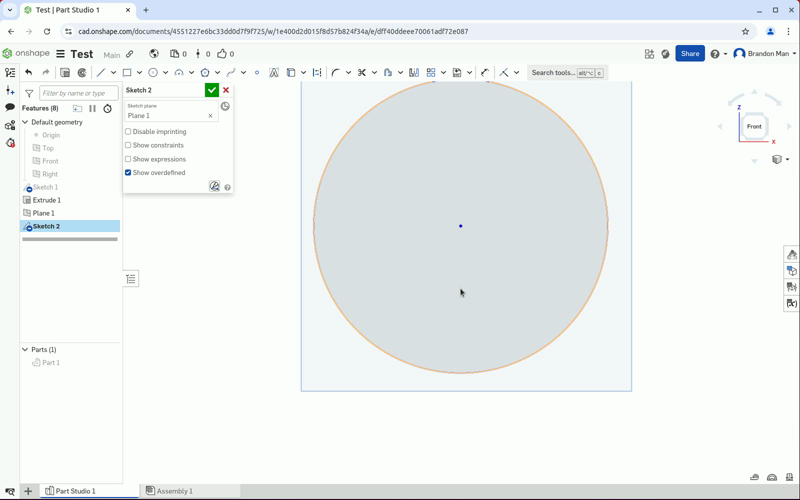
click(460, 288)
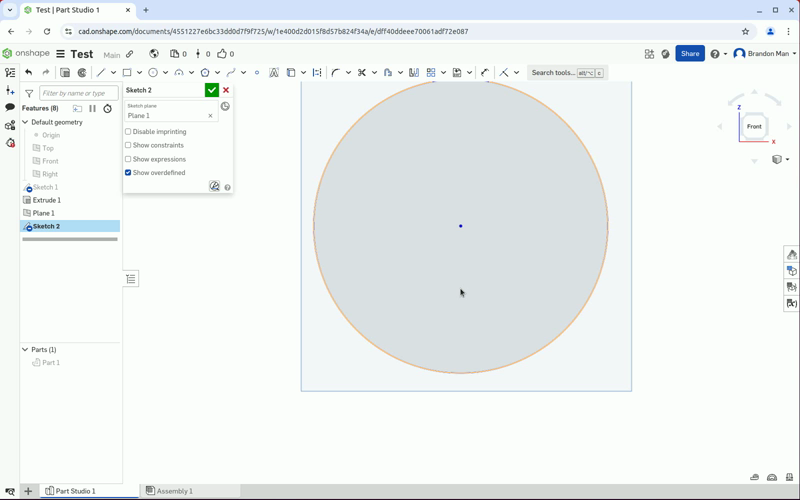
scroll(-6)
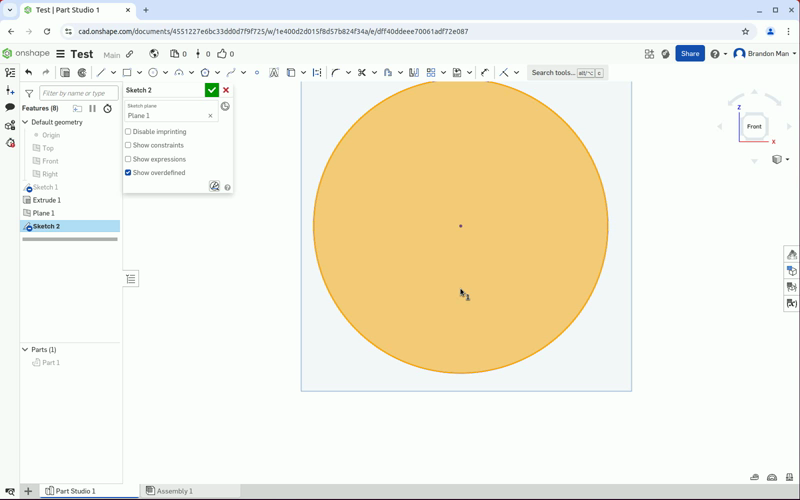
scroll(-6)
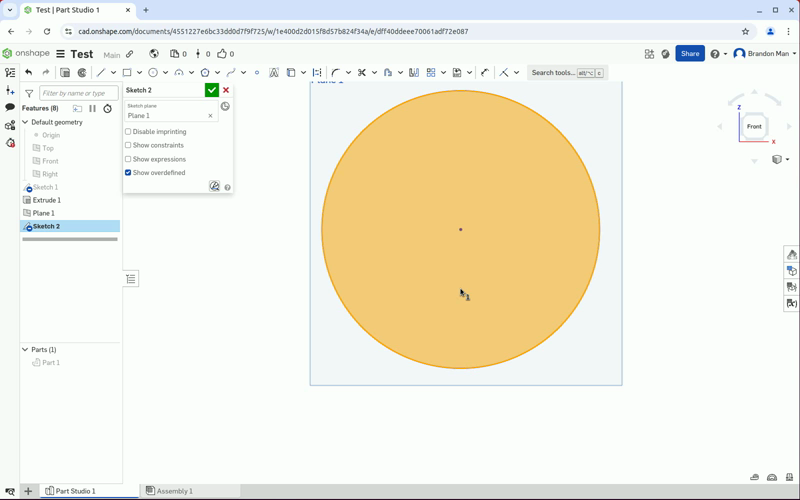
scroll(-6)
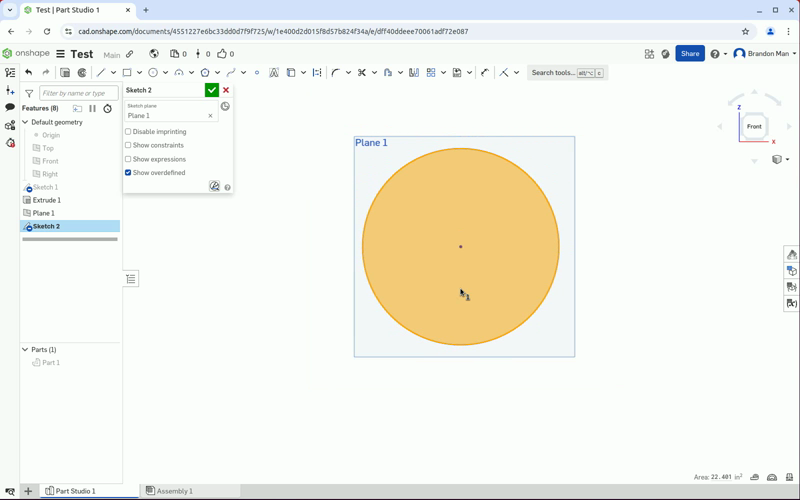
scroll(-6)
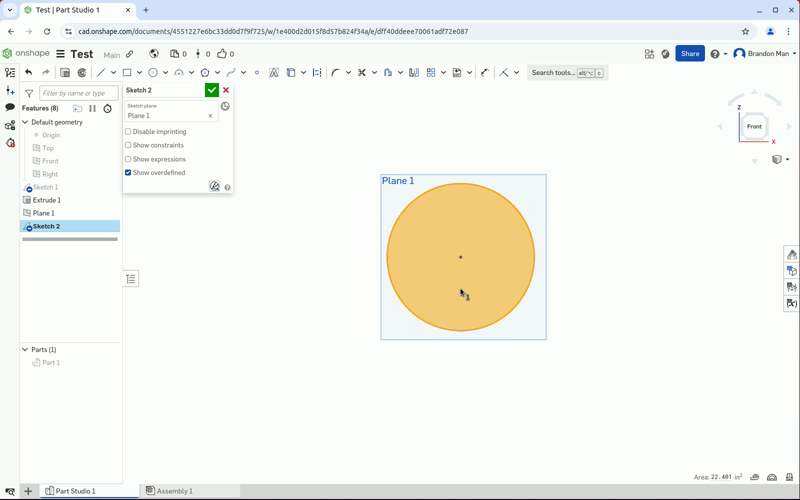
scroll(-6)
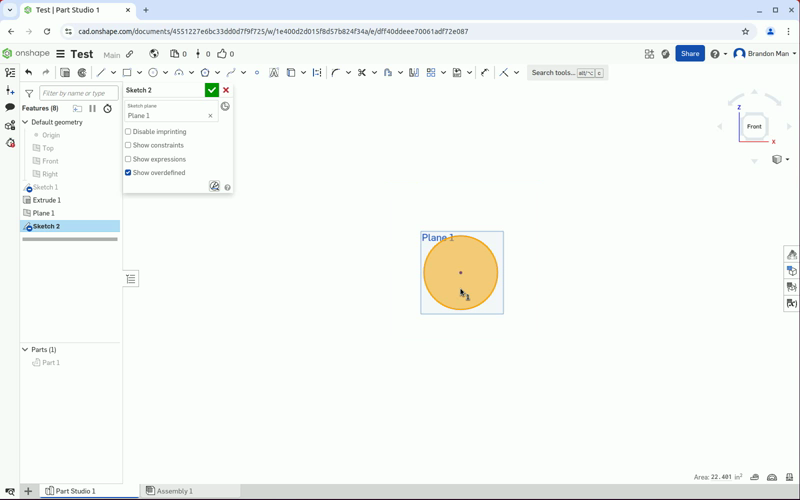
scroll(-6)
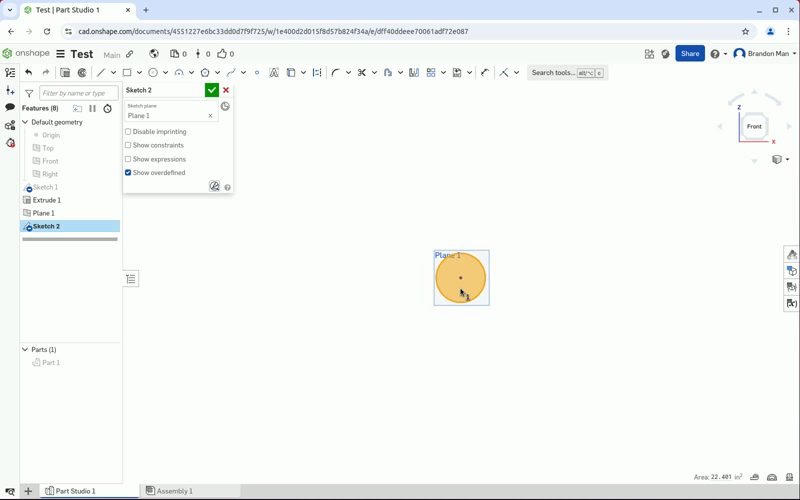
scroll(-6)
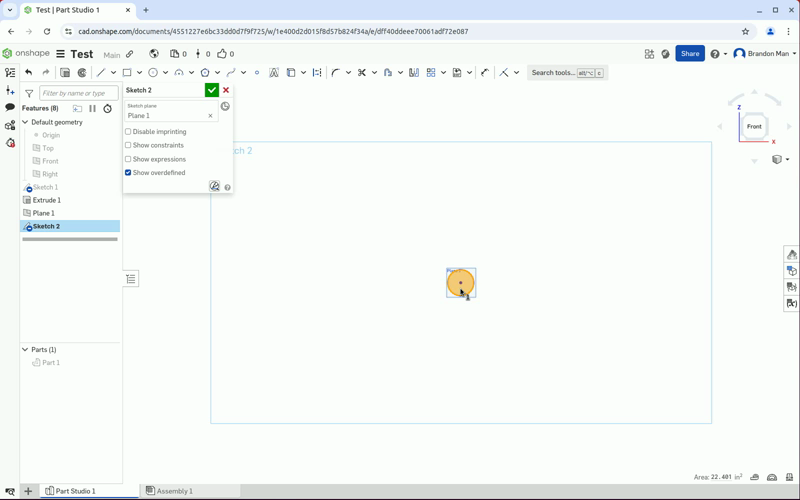
mouse_move(73, 352)
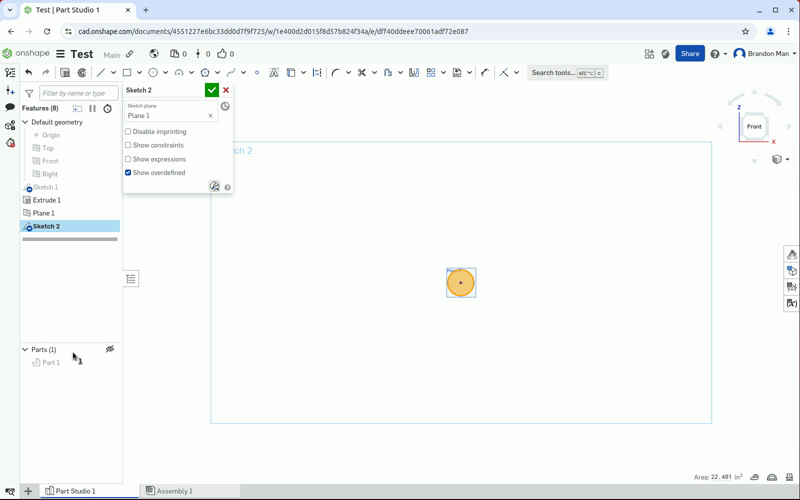
key(shift+y)
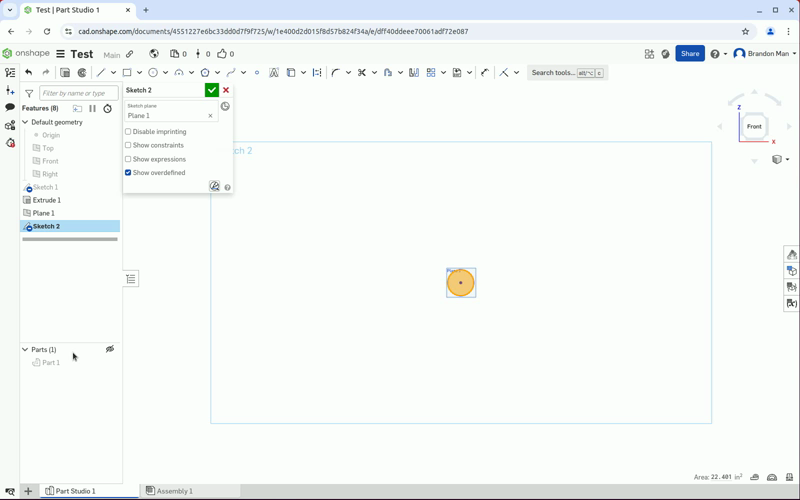
key(shift+e)
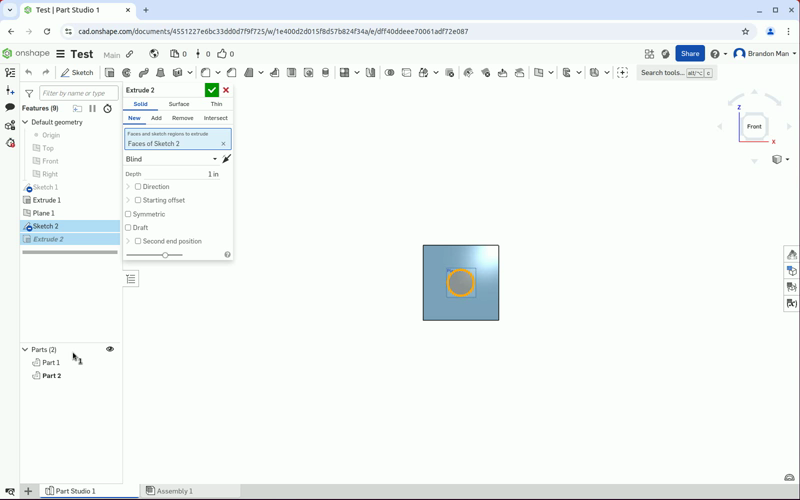
mouse_move(143, 106)
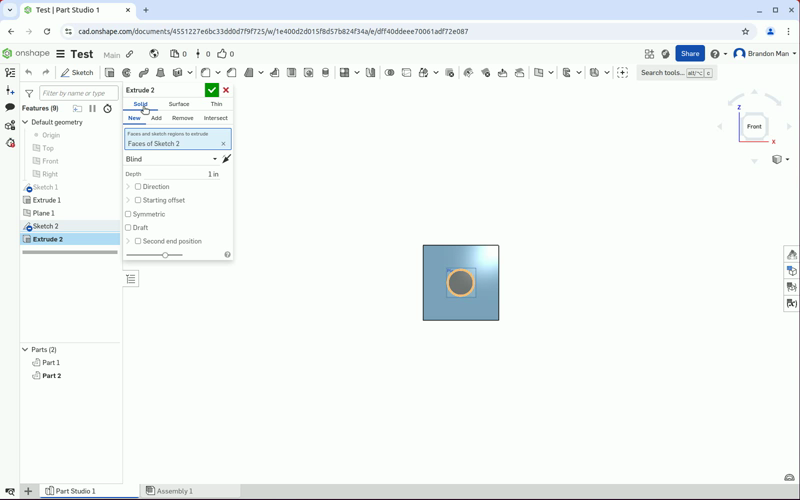
click(143, 106)
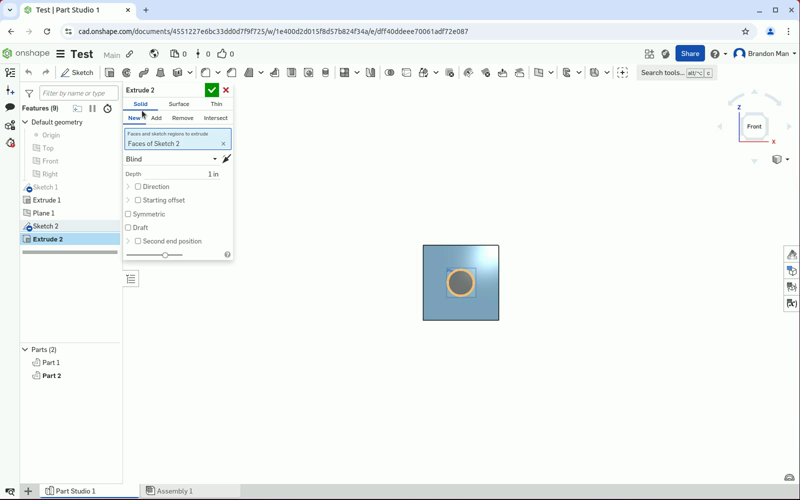
mouse_move(137, 120)
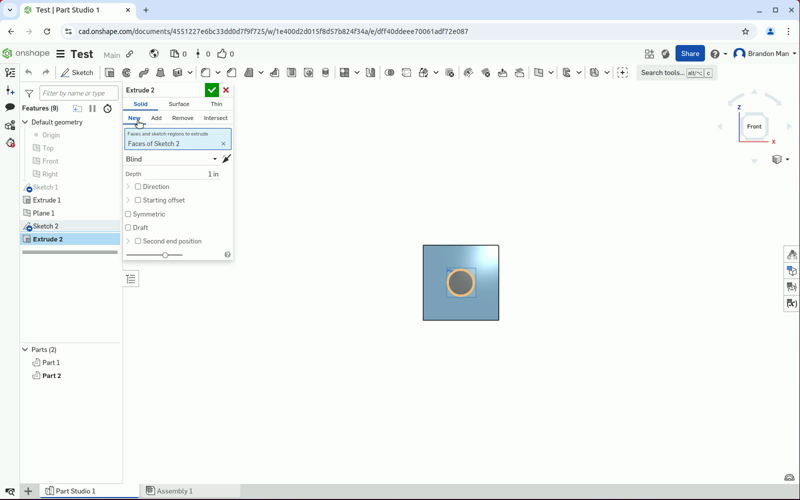
click(137, 120)
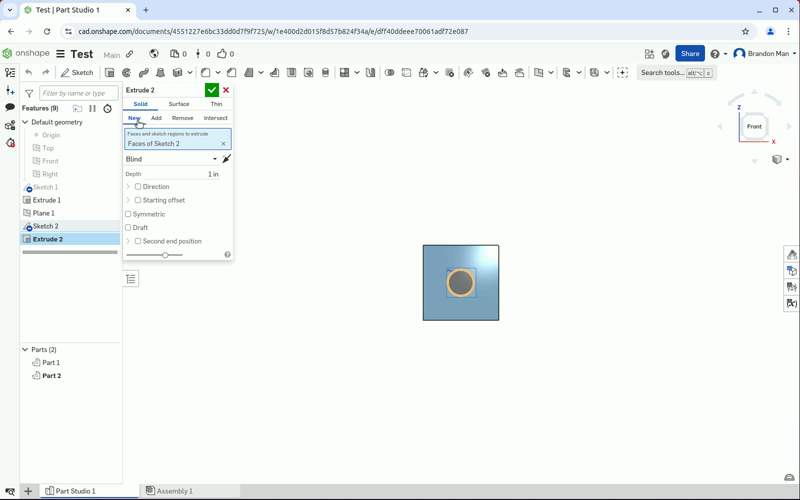
key(tab, 4)
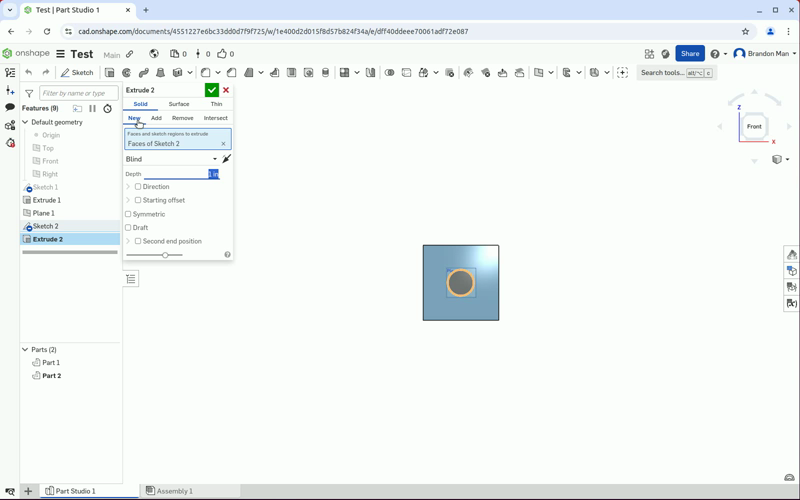
text(15.405)
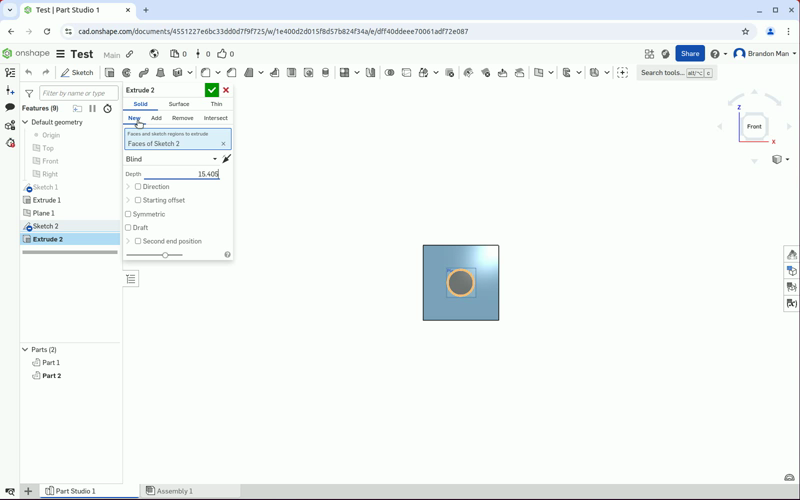
key(enter)
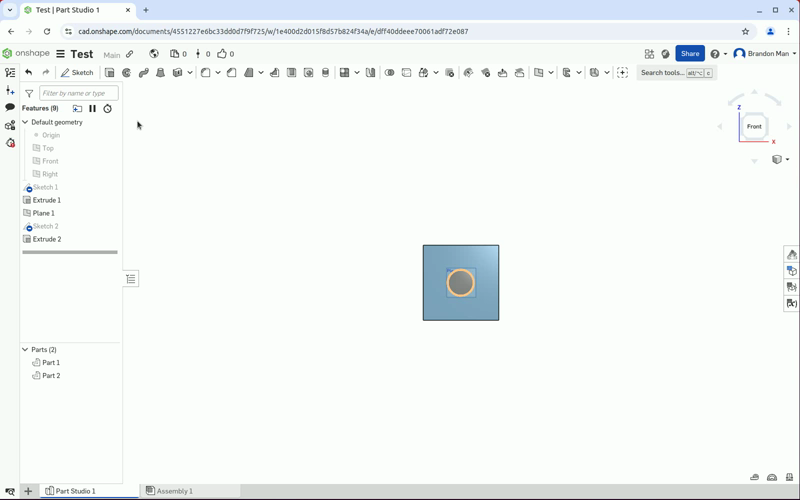
key(shift+h)
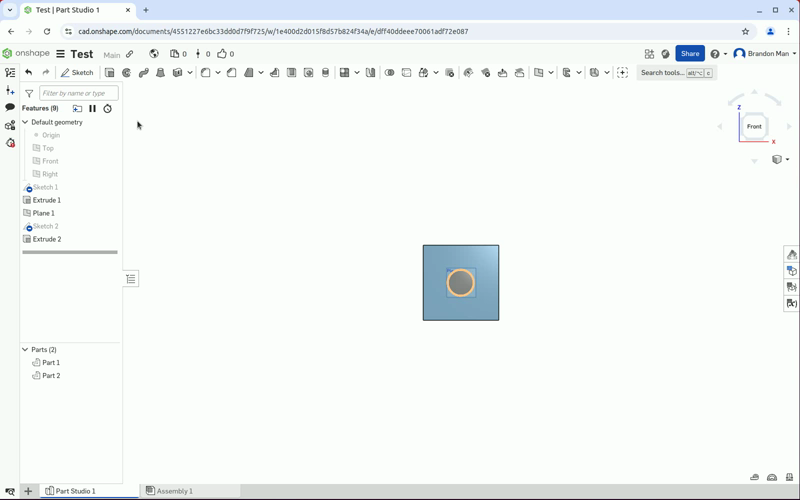
key(shift+h)
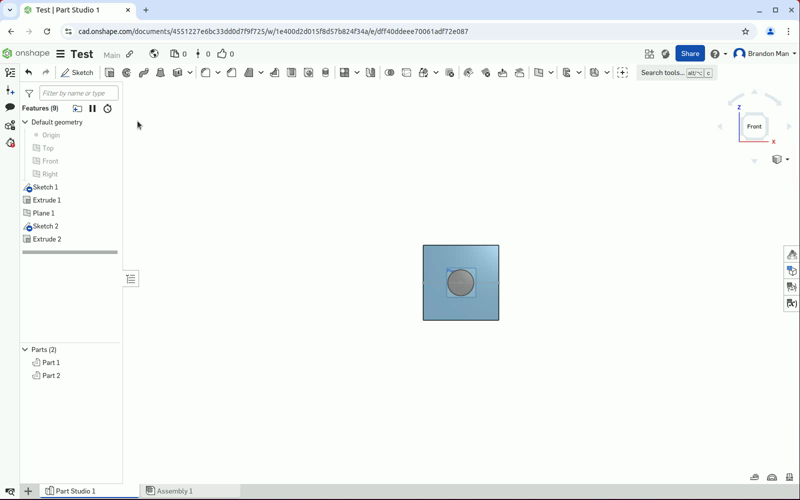
key(shift+7)
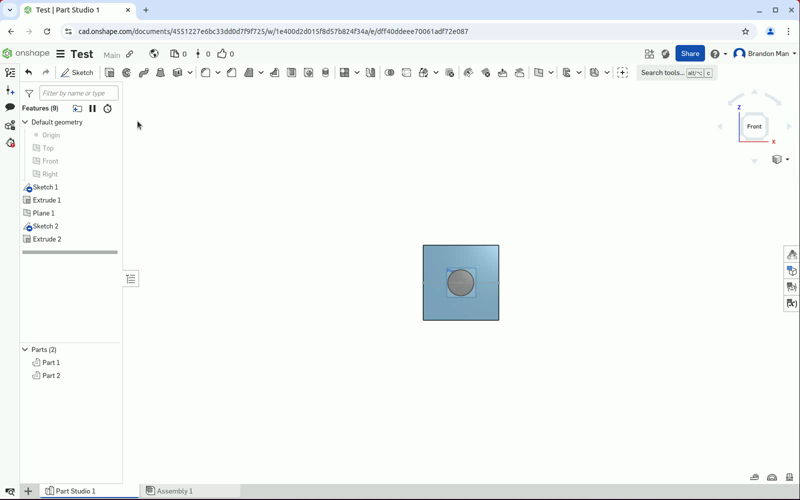
key(left, 2)
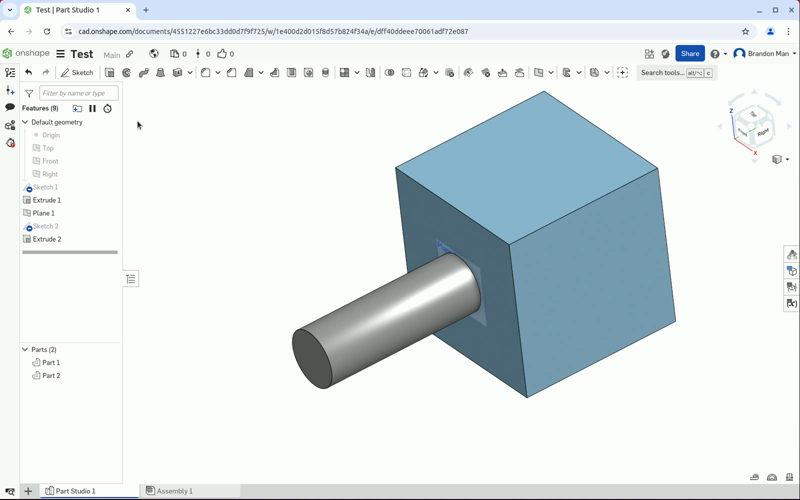
key(down, 2)
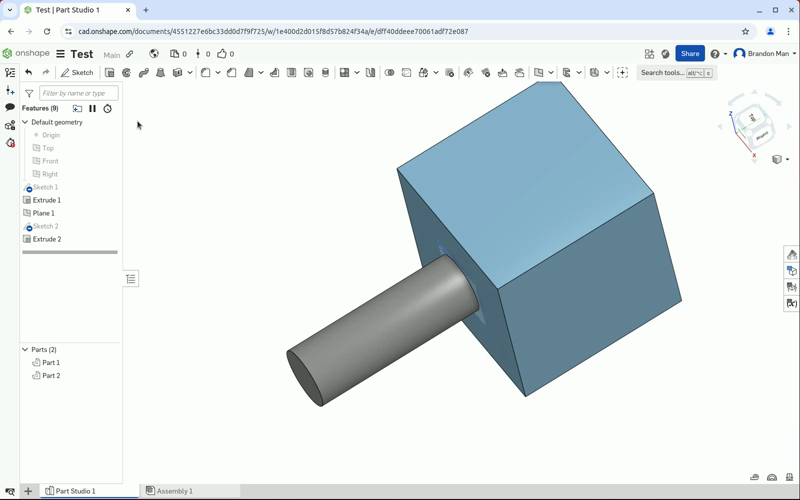
key(up, 2)
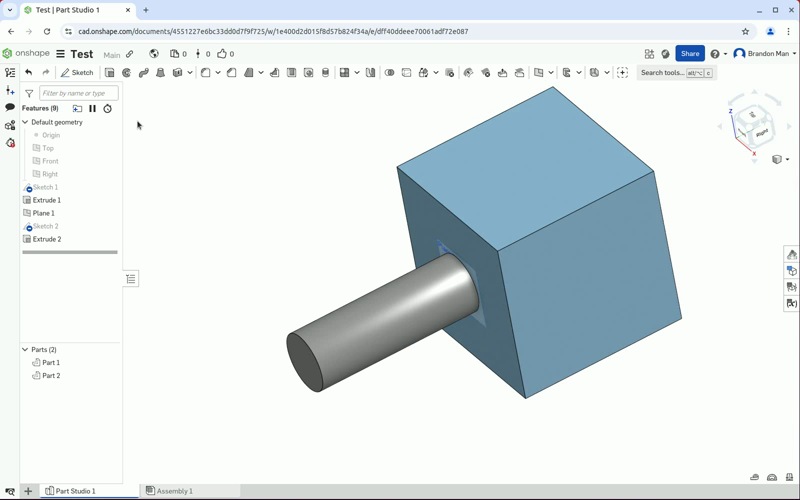
key(right, 2)
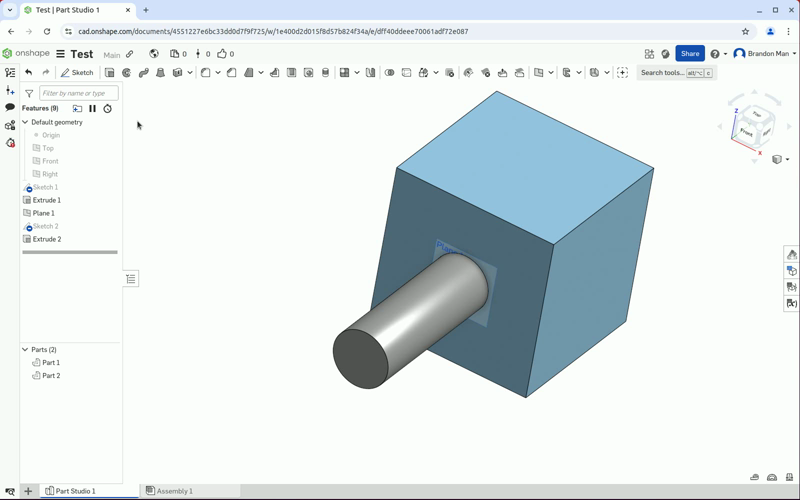
mouse_move(73, 189)
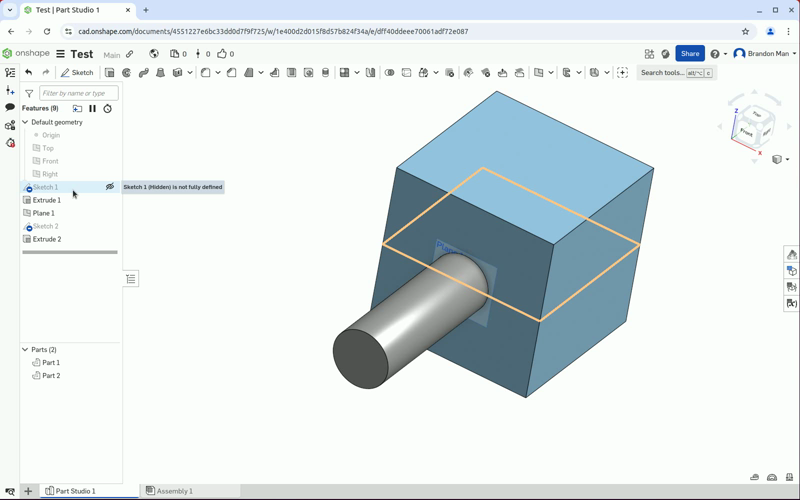
click(73, 189)